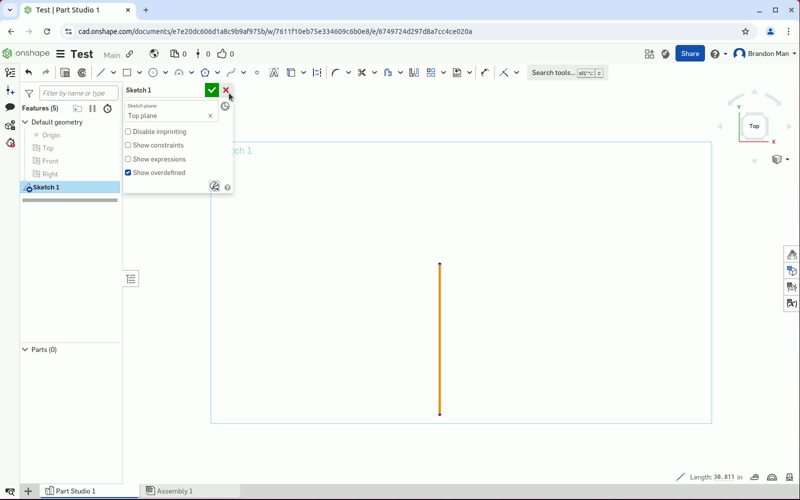
key(shift+h)
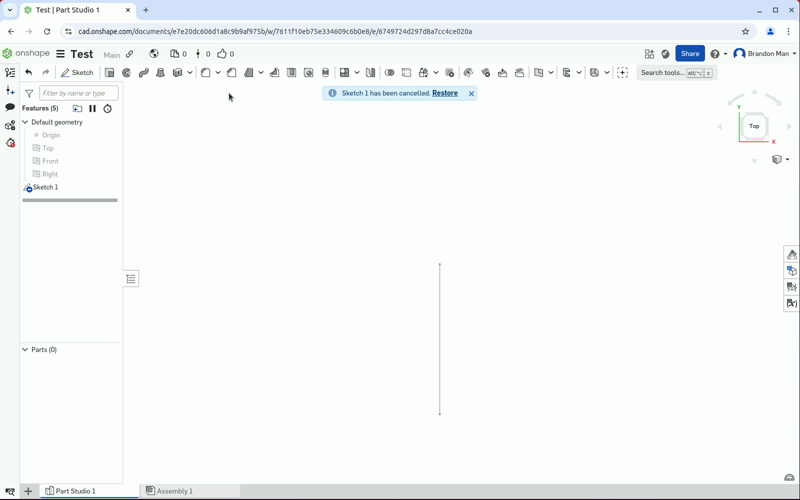
key(shift+s)
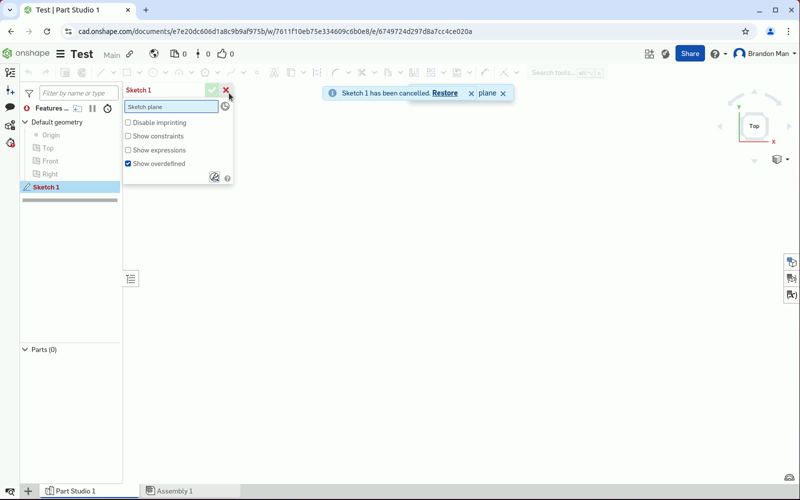
mouse_move(73, 150)
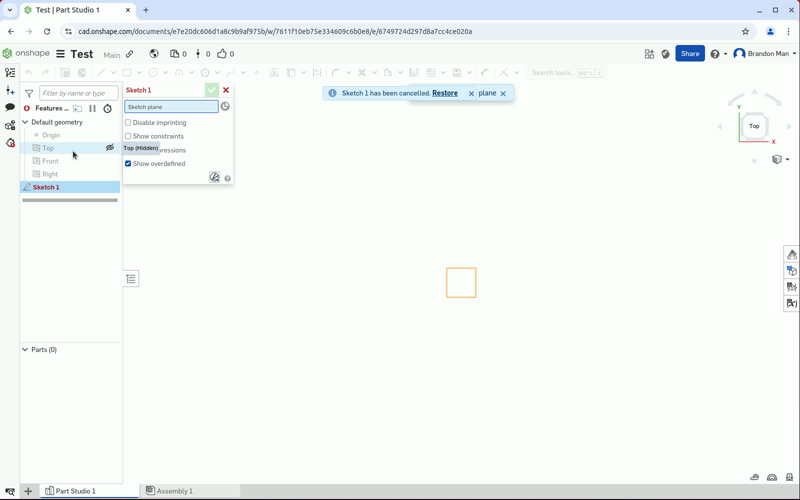
click(73, 150)
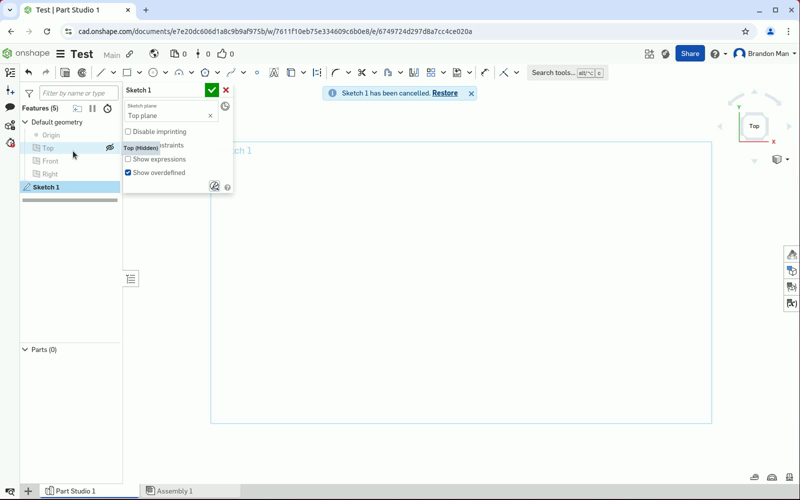
mouse_move(73, 352)
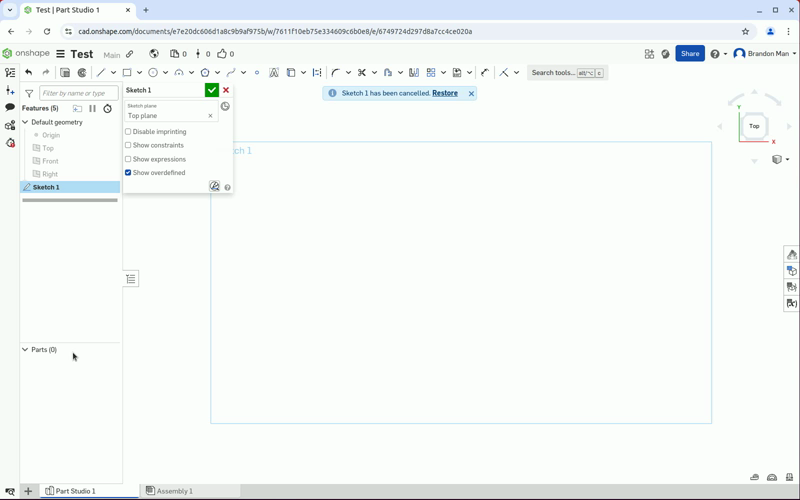
key(y)
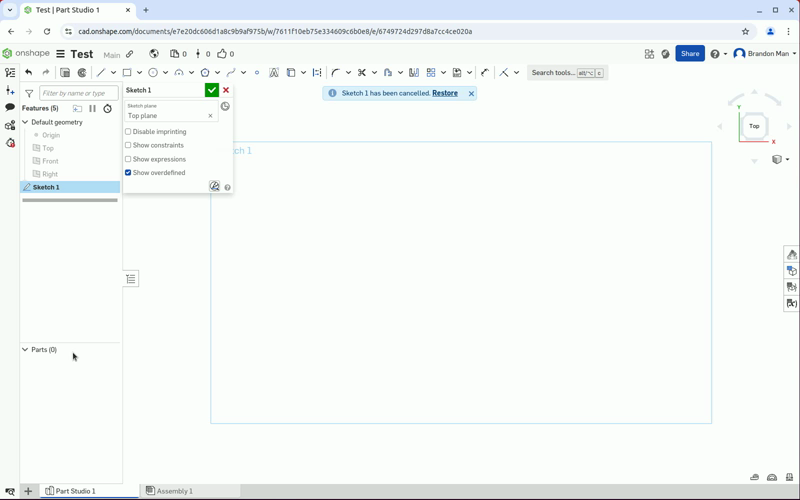
key(l)
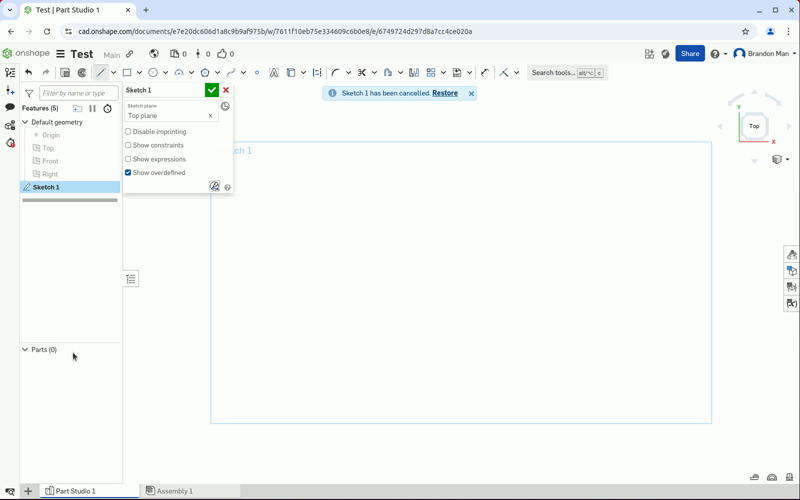
key_down(shift)
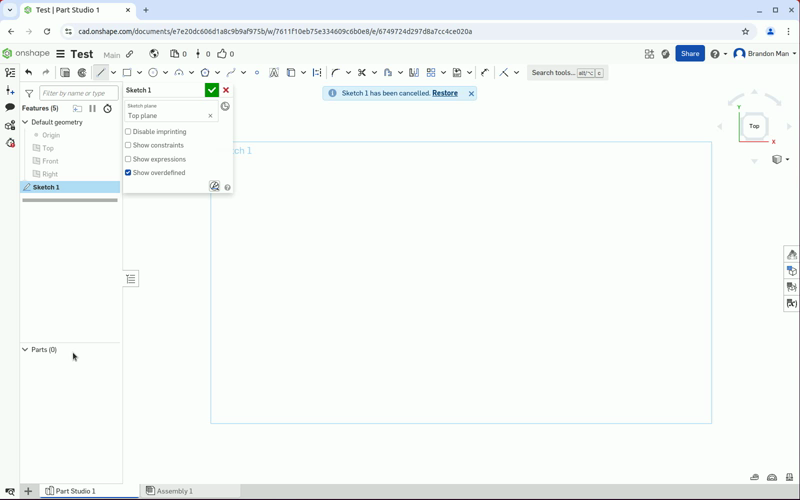
mouse_move(348, 334)
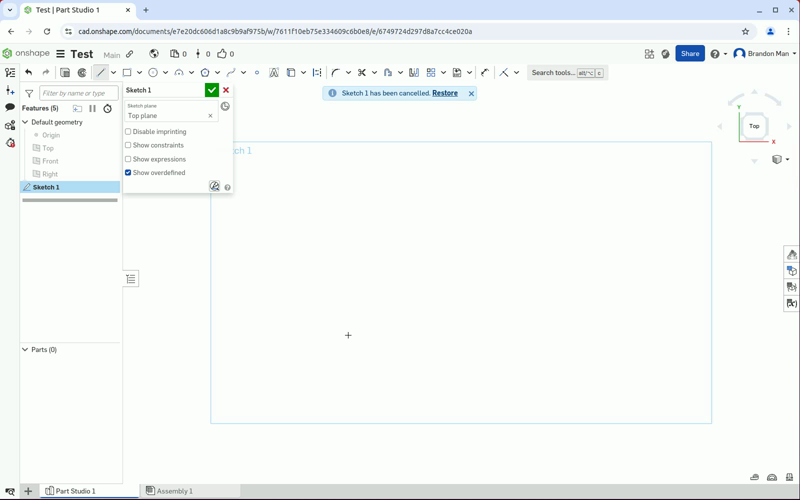
click(348, 334)
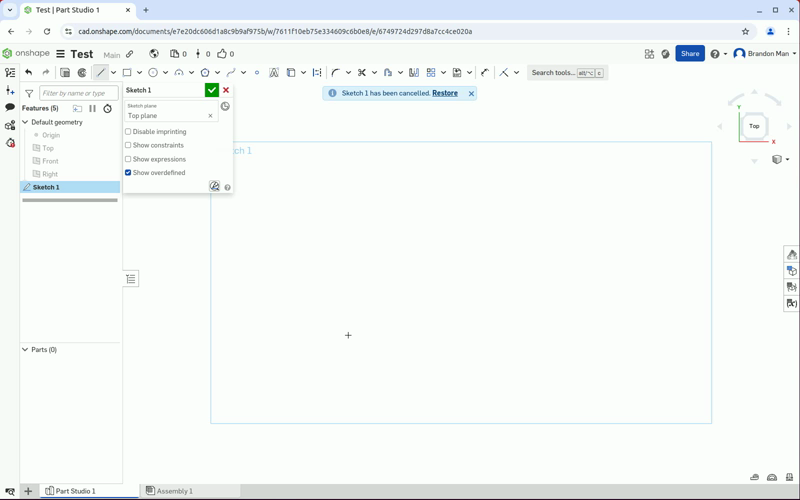
key_up(shift)
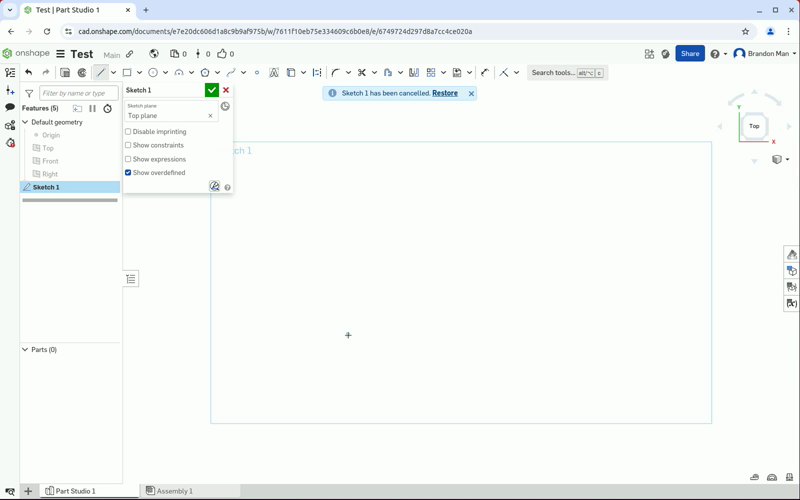
key_down(shift)
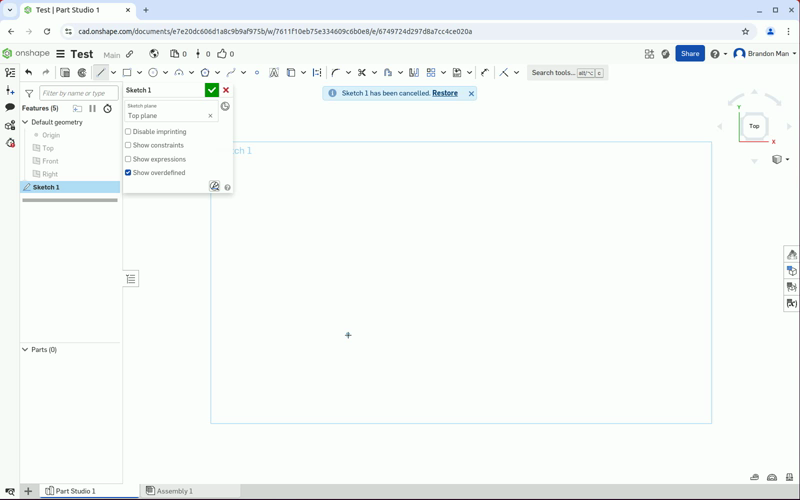
mouse_move(474, 334)
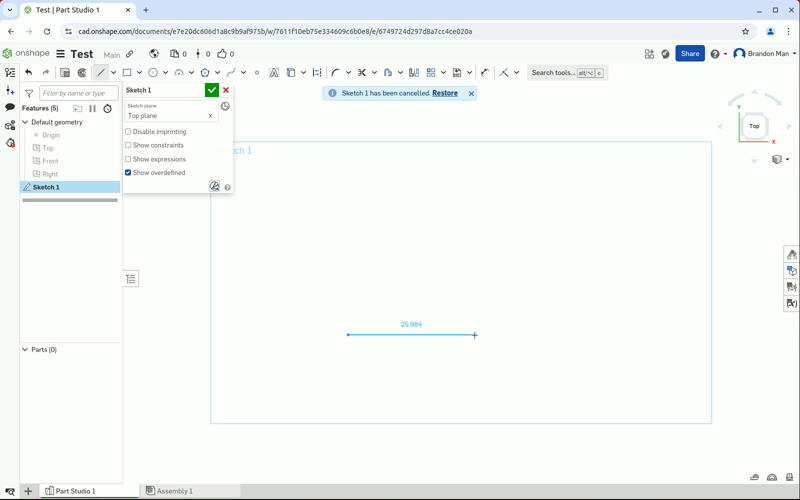
click(474, 334)
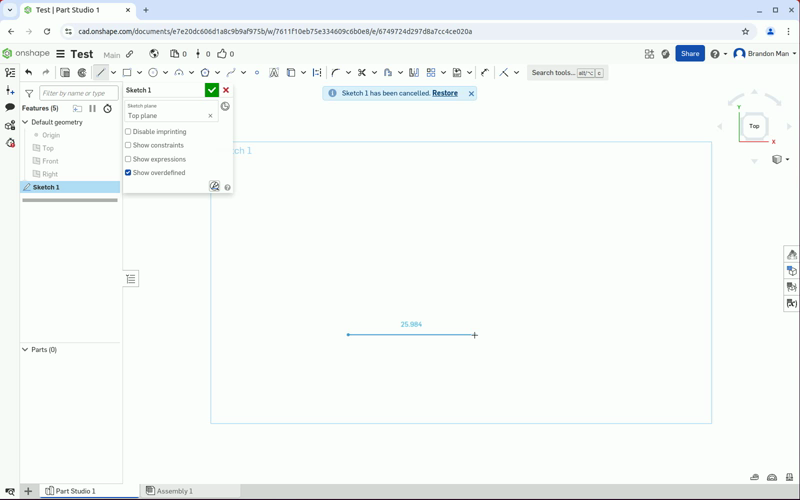
key_up(shift)
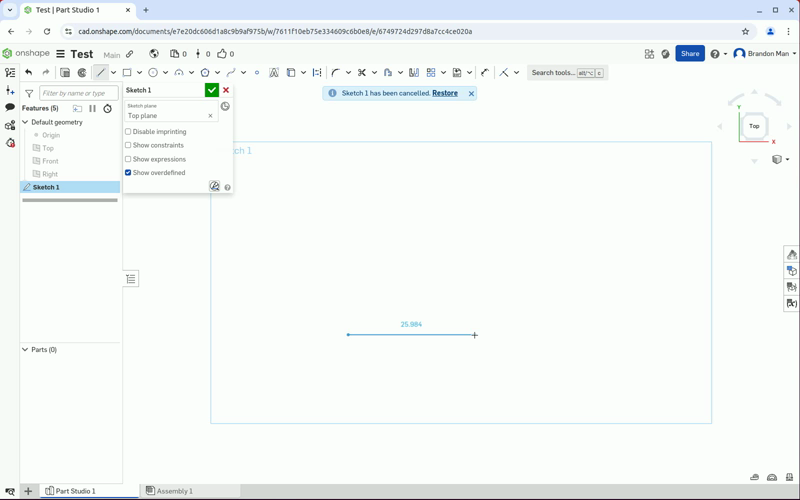
key_down(shift)
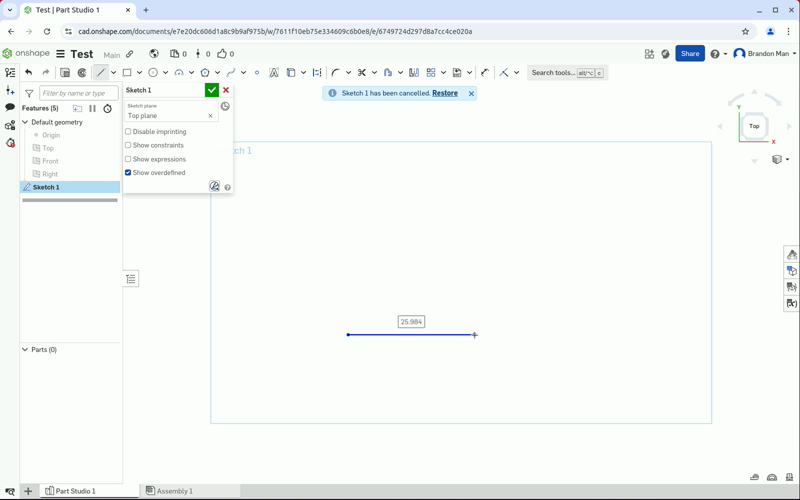
mouse_move(504, 334)
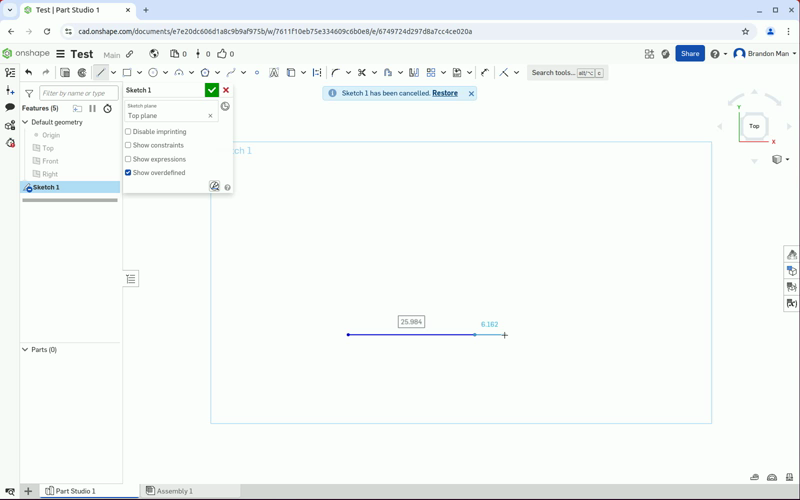
mouse_move(474, 319)
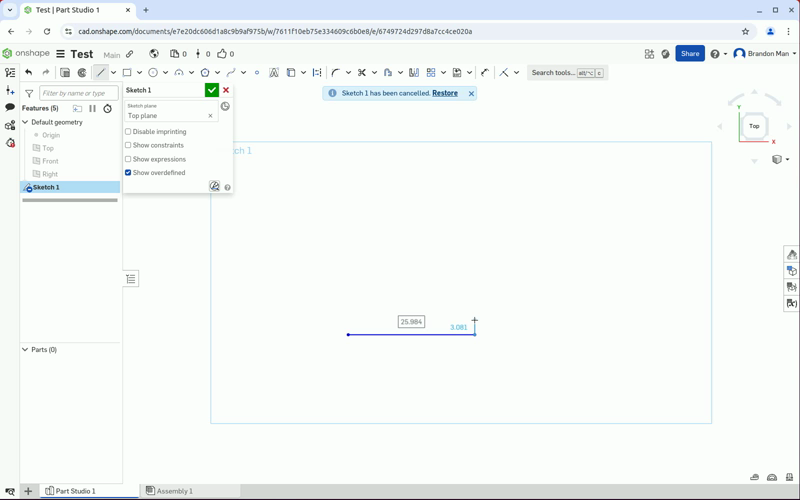
click(474, 319)
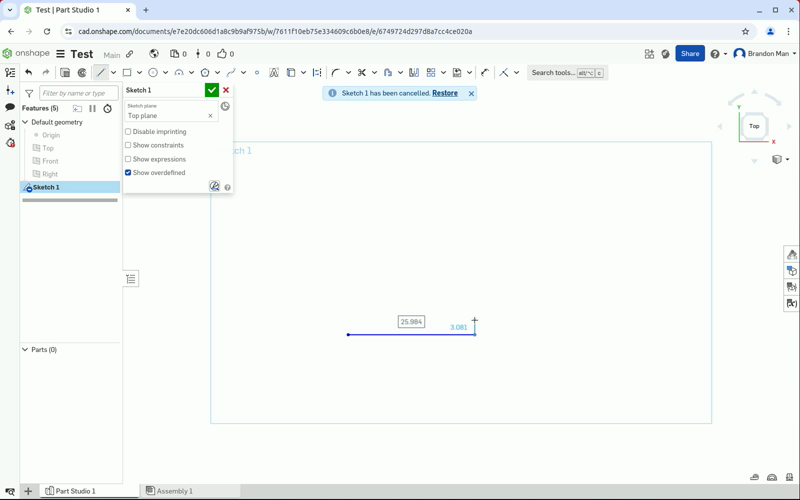
key_up(shift)
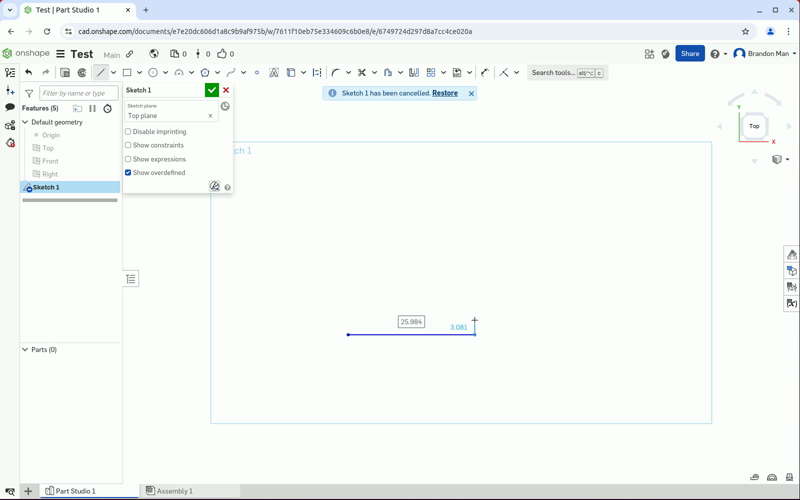
key_down(shift)
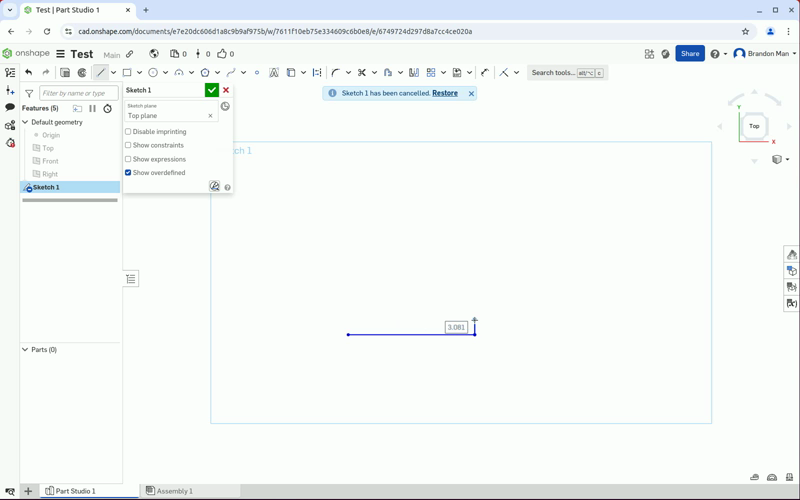
mouse_move(348, 319)
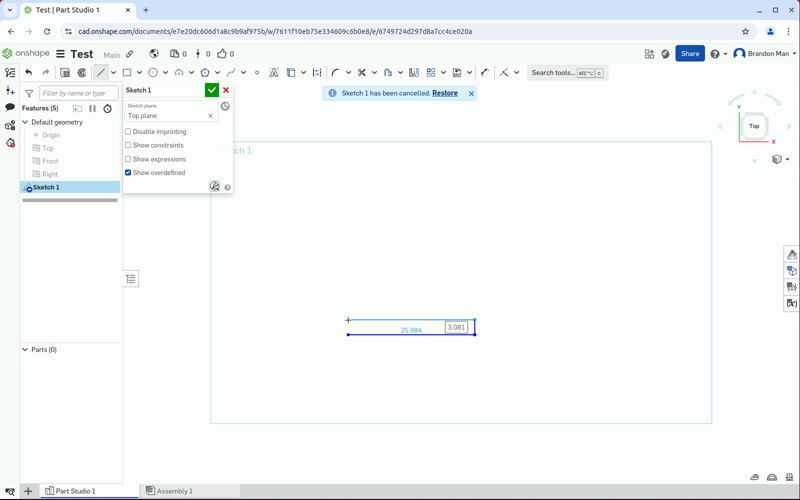
click(348, 319)
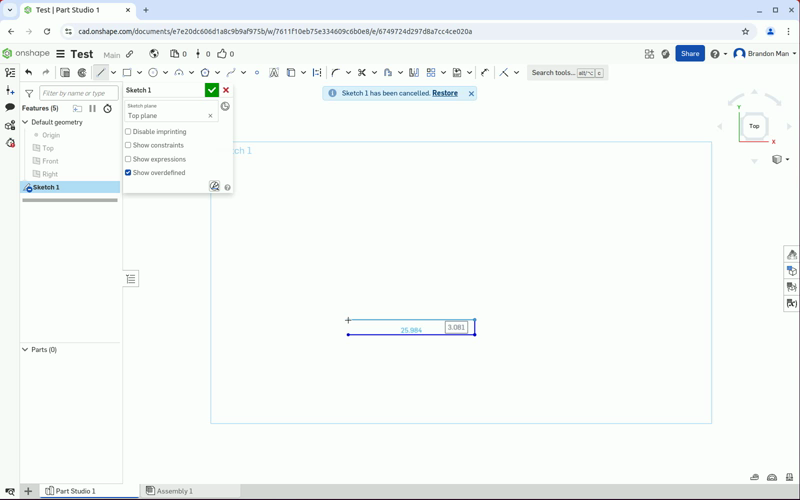
key_up(shift)
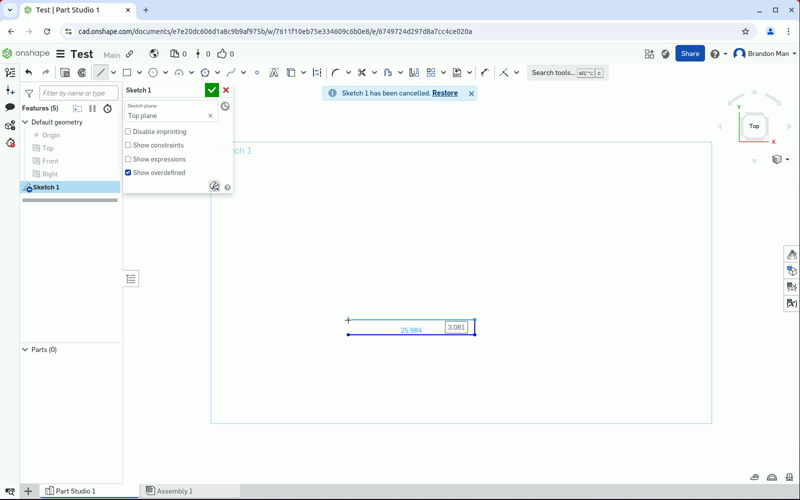
mouse_move(378, 319)
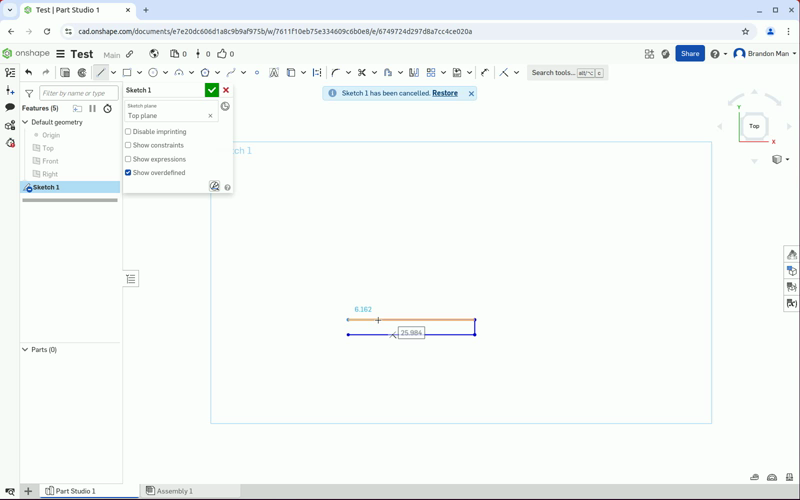
key_down(shift)
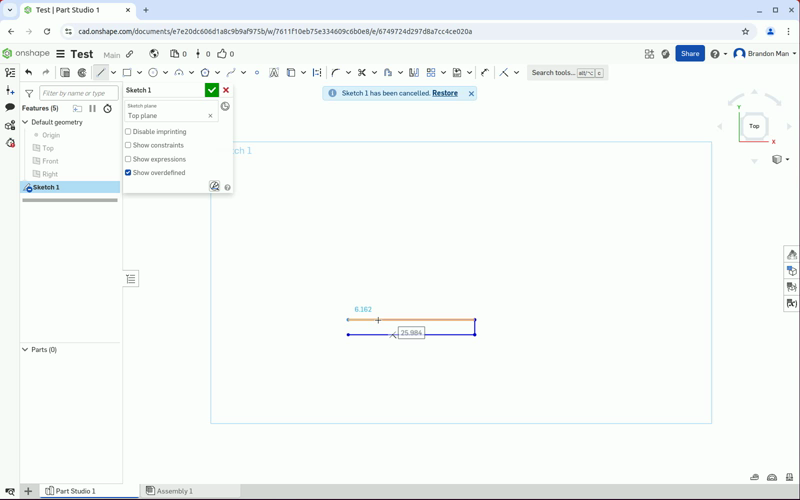
mouse_move(348, 334)
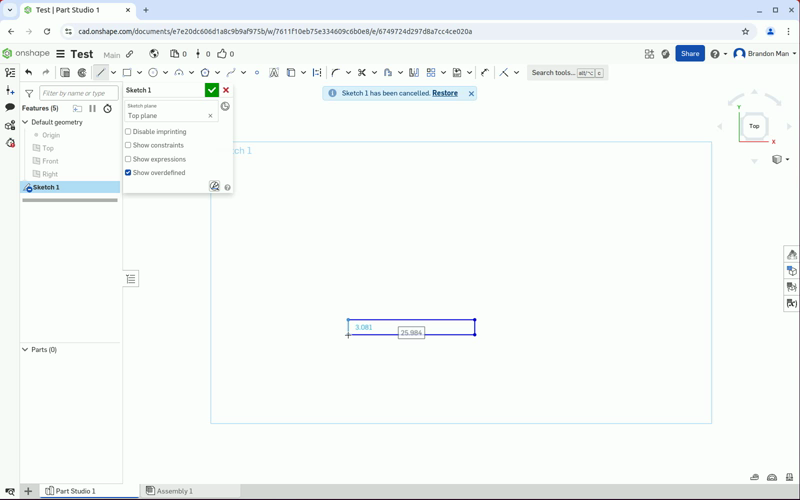
key_up(shift)
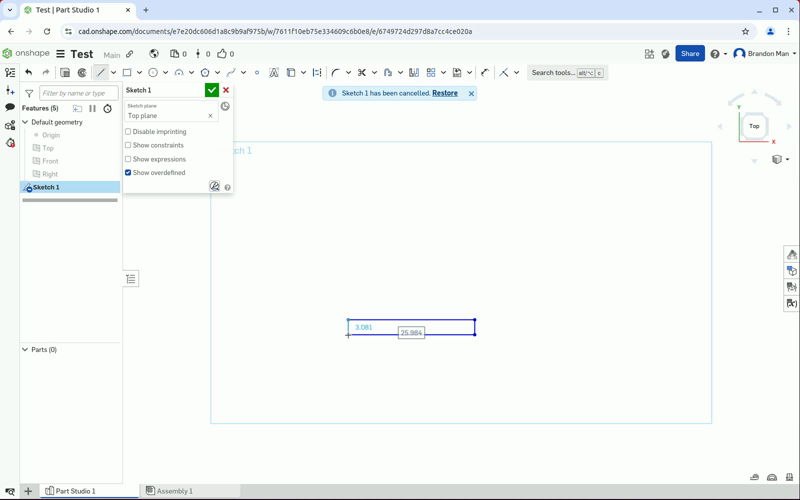
click(348, 334)
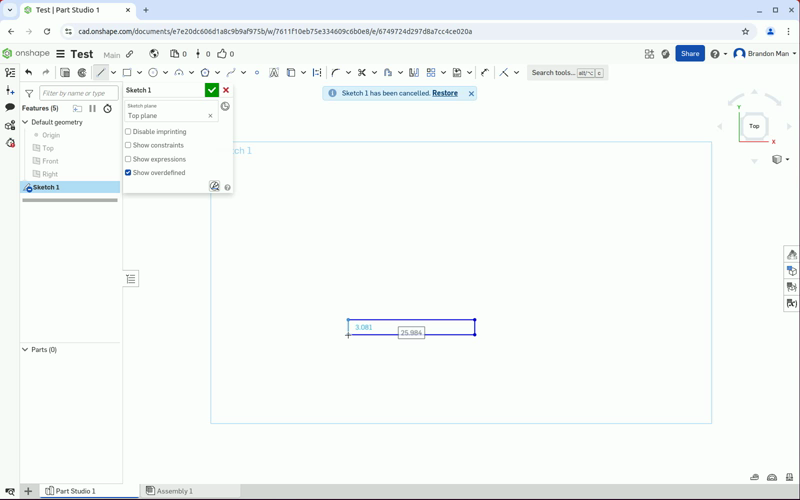
key(esc)
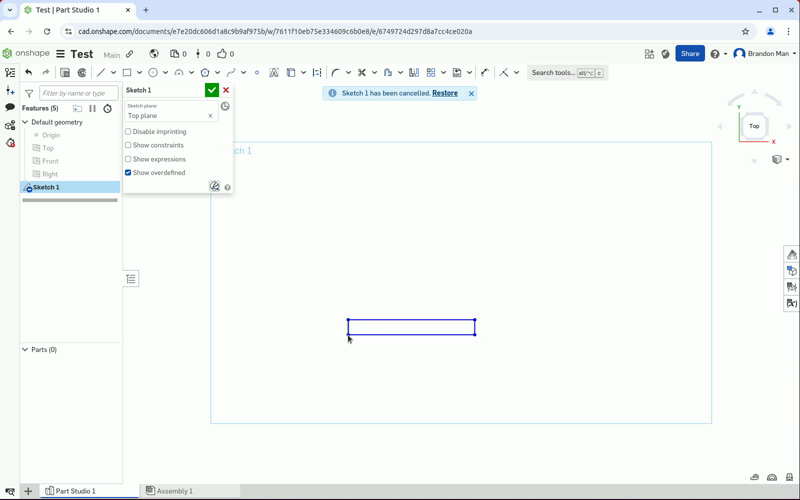
key(c)
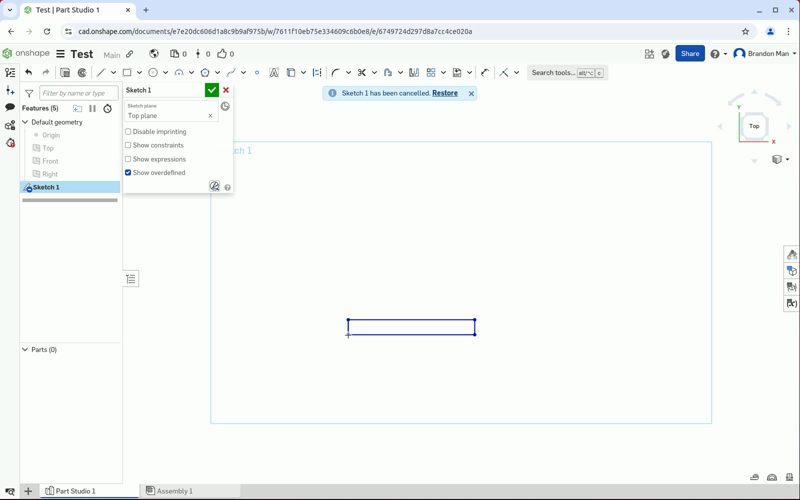
key_down(shift)
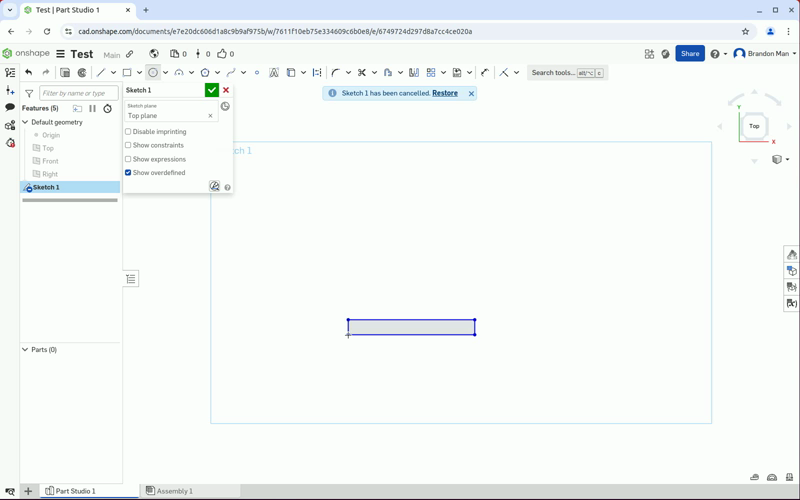
mouse_move(362, 327)
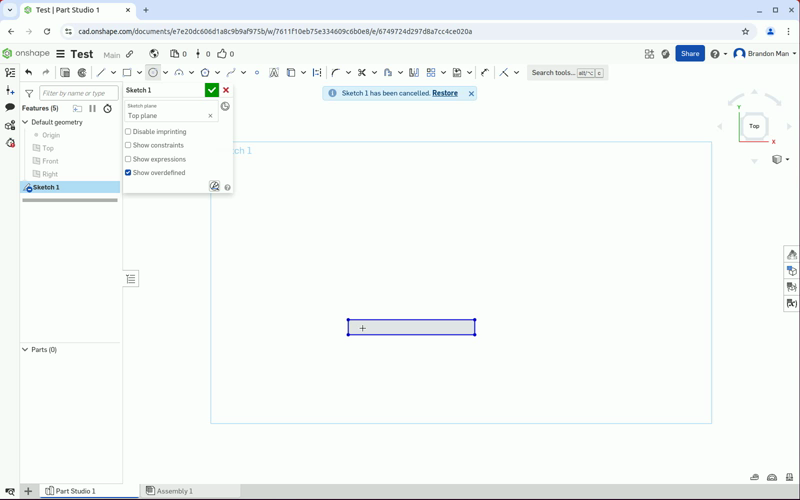
click(362, 327)
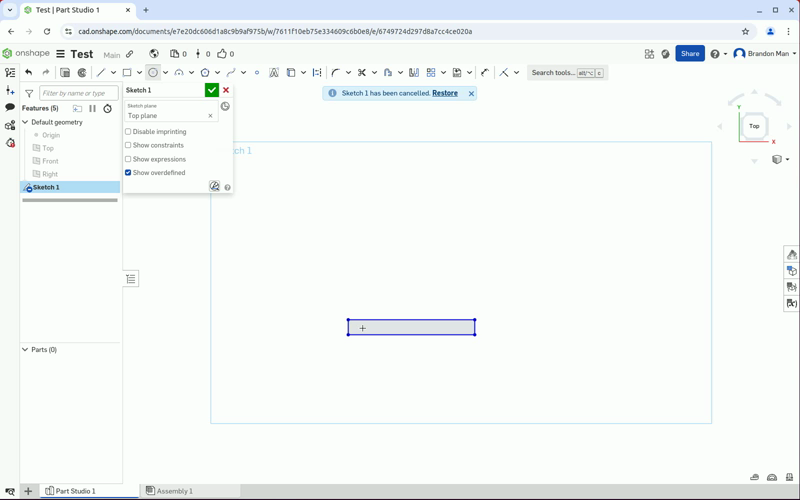
key_up(shift)
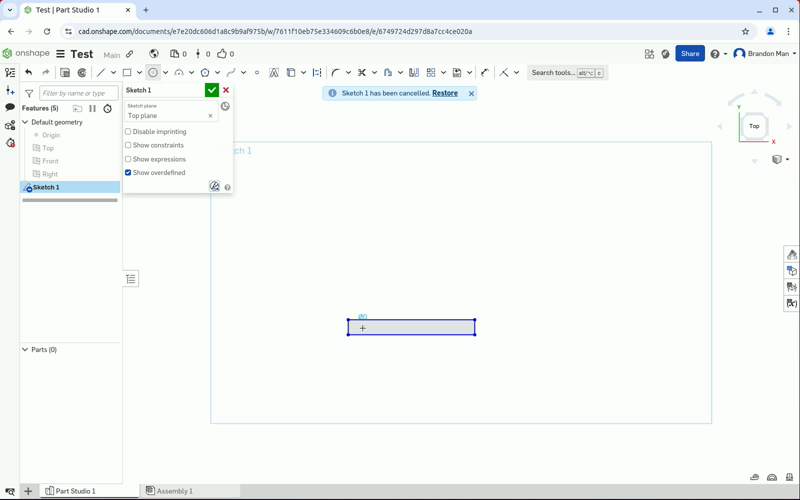
mouse_move(366, 327)
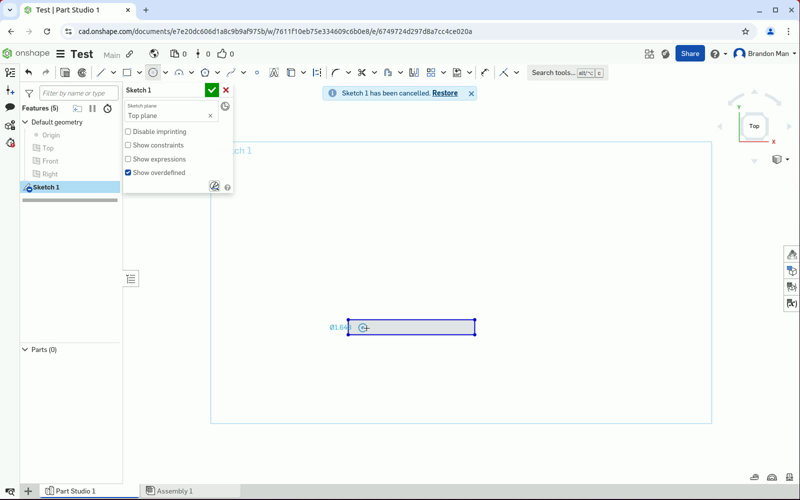
click(366, 327)
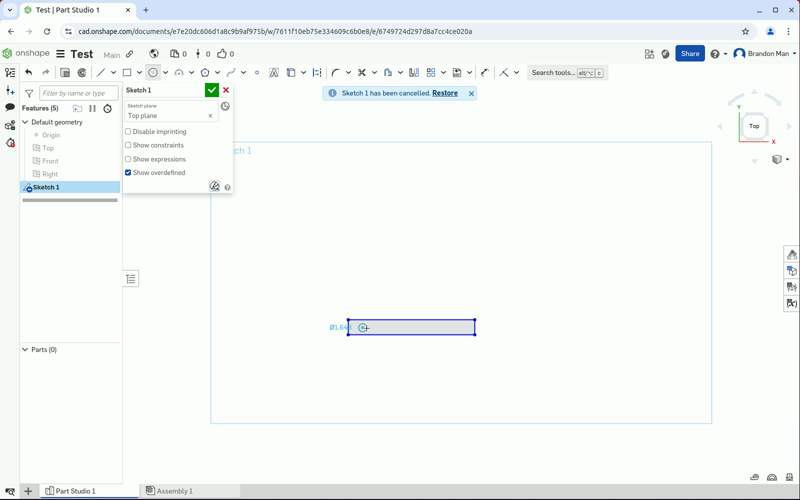
key(esc)
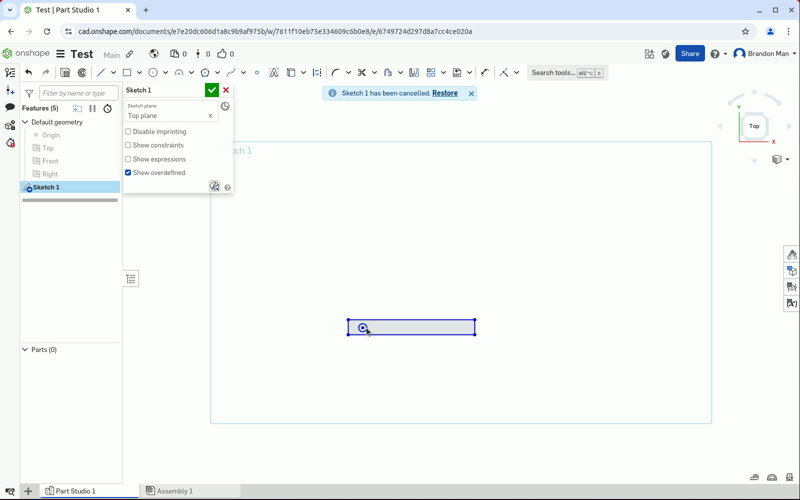
key(c)
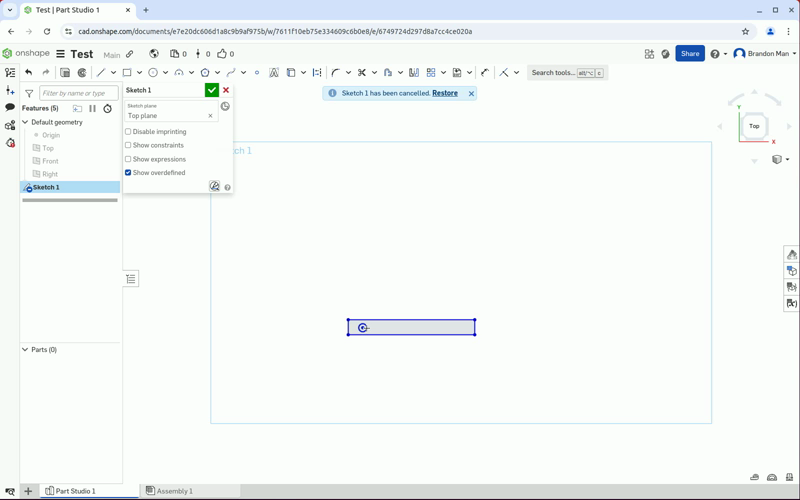
key_down(shift)
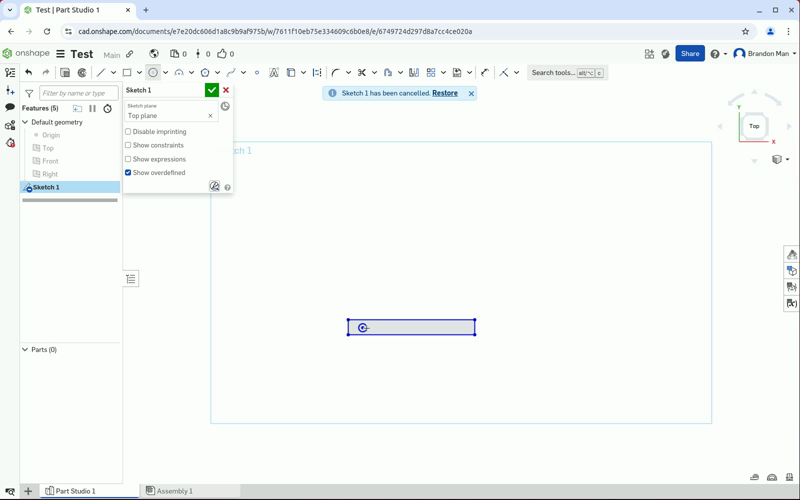
mouse_move(377, 327)
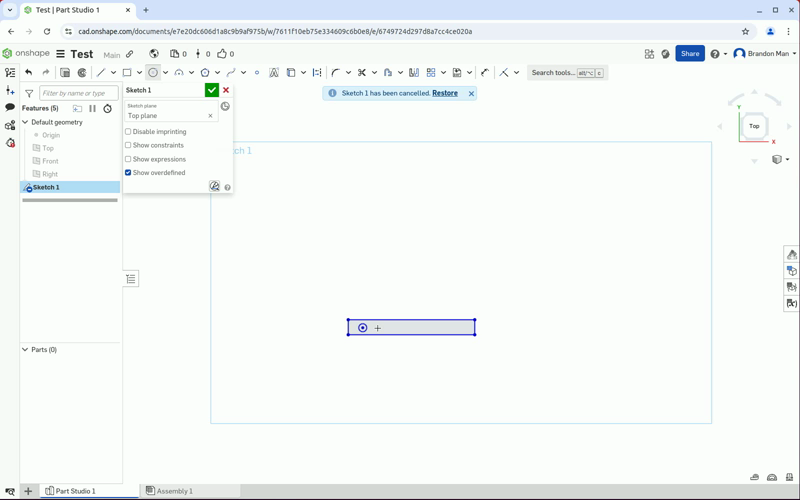
click(377, 327)
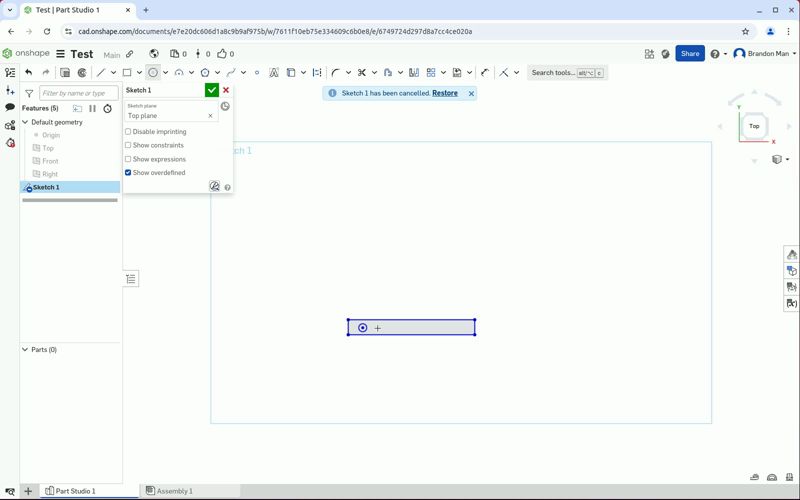
key_up(shift)
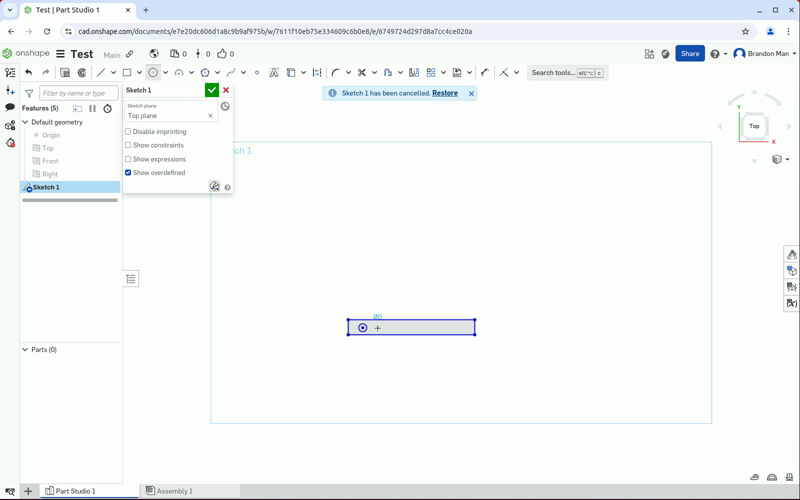
mouse_move(381, 327)
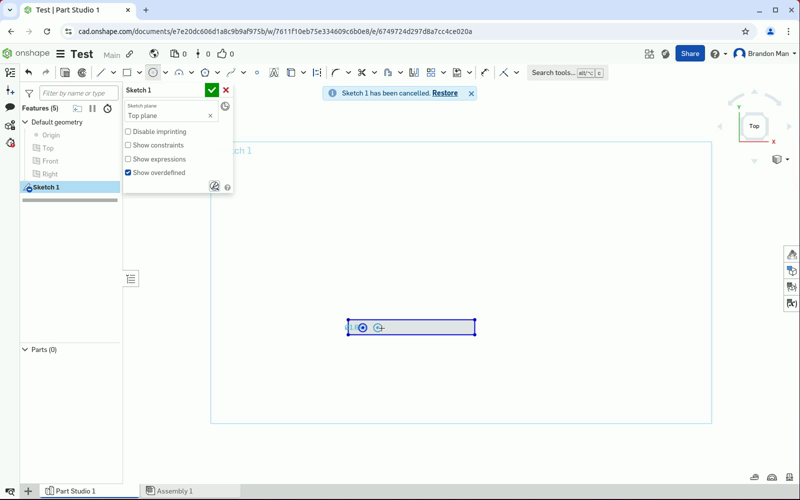
click(381, 327)
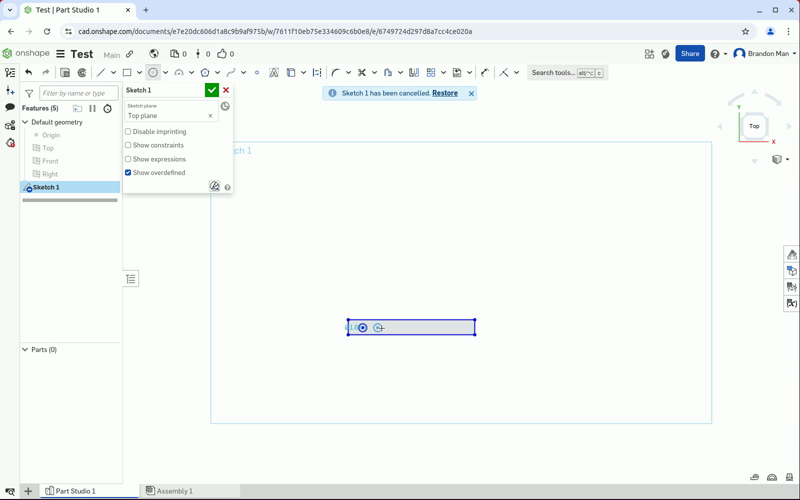
key(esc)
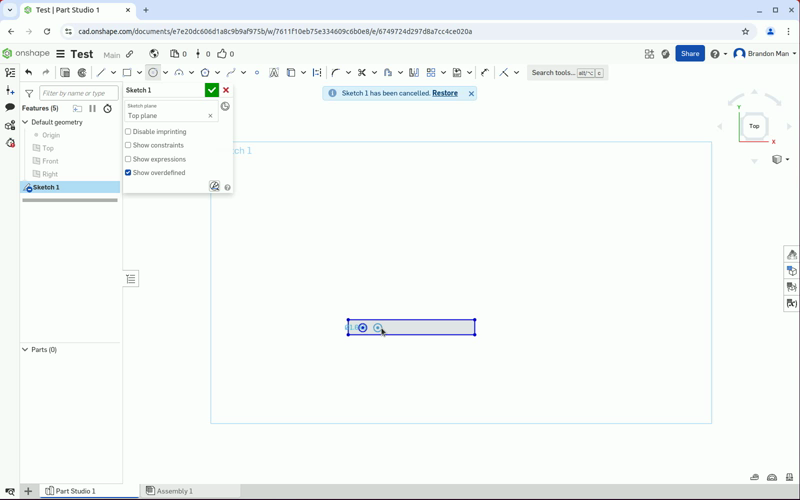
key(c)
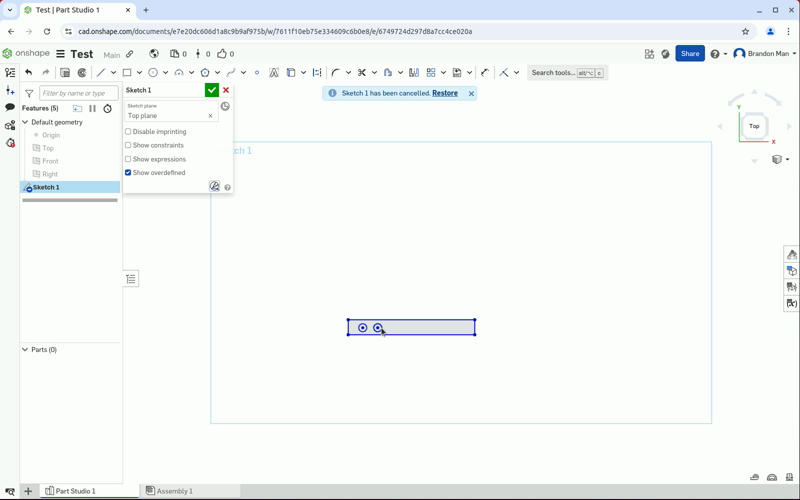
key_down(shift)
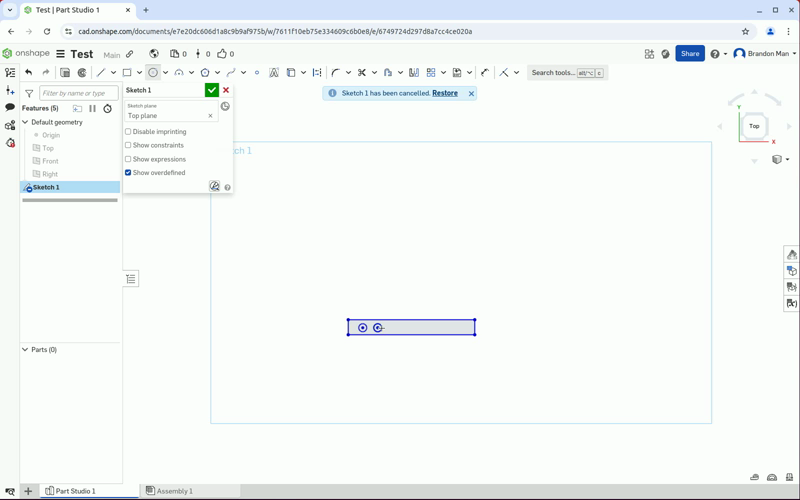
mouse_move(445, 327)
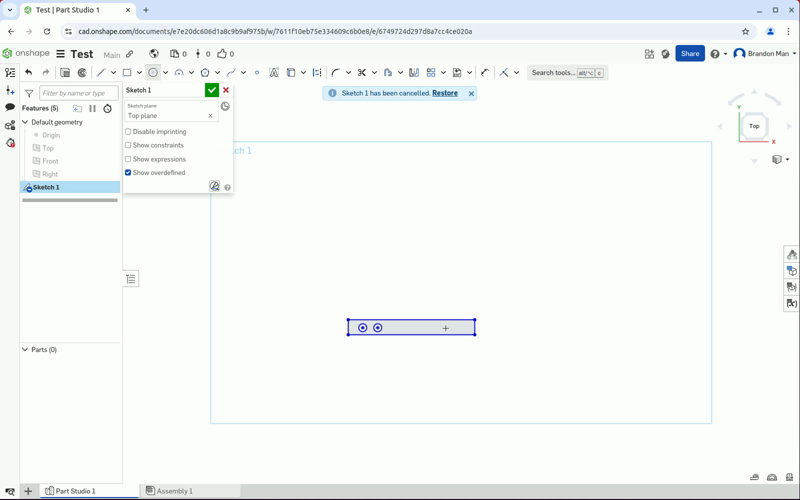
click(445, 327)
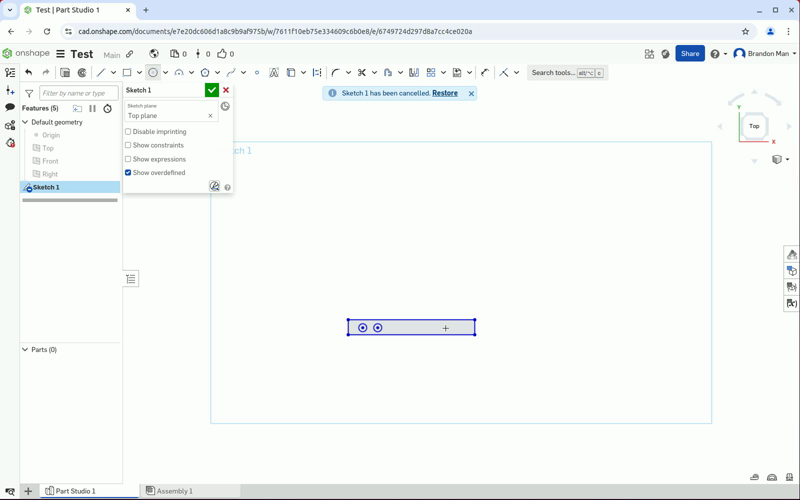
key_up(shift)
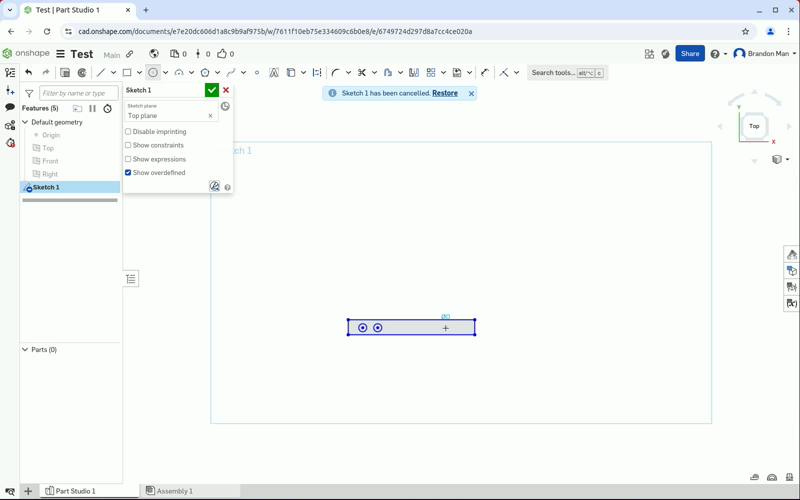
mouse_move(449, 327)
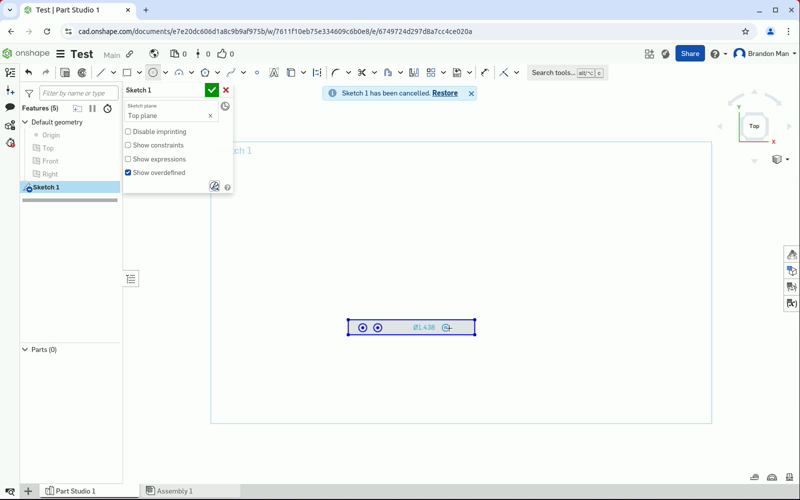
click(449, 327)
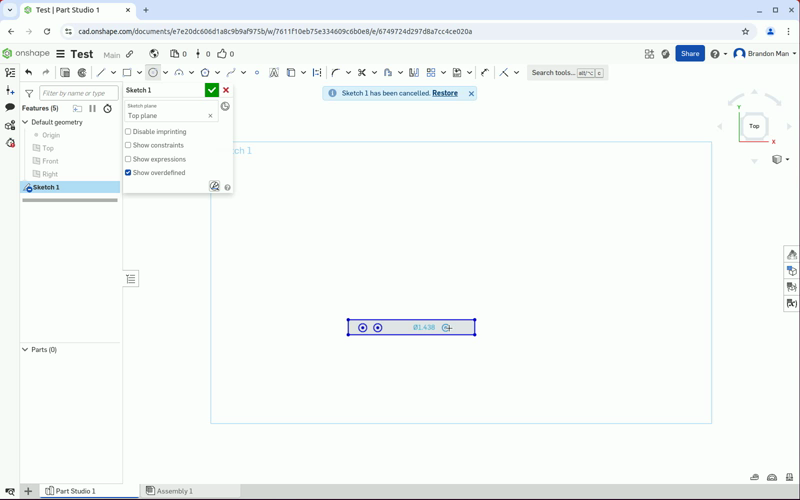
key(esc)
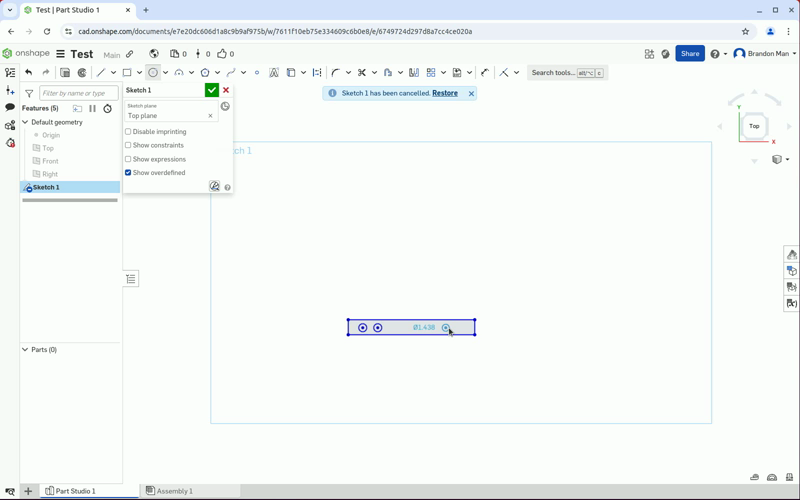
key(c)
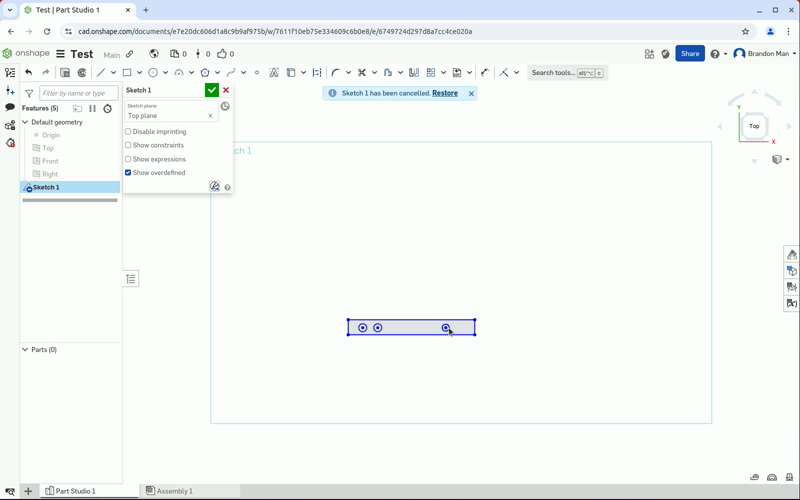
key_down(shift)
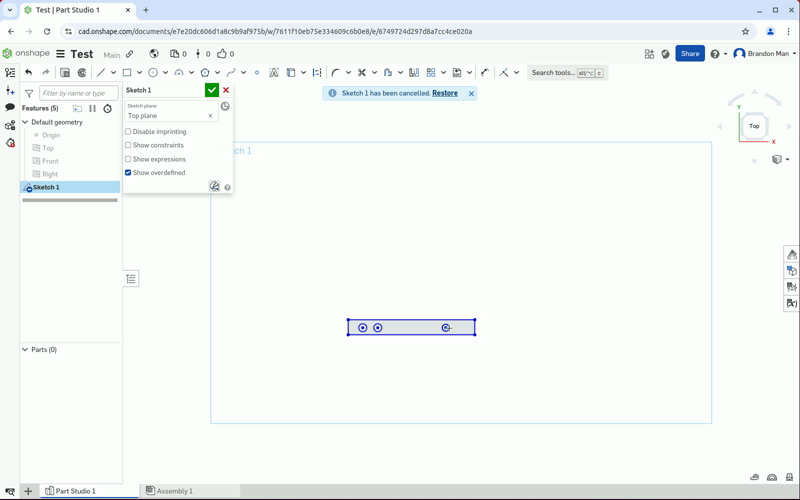
mouse_move(460, 327)
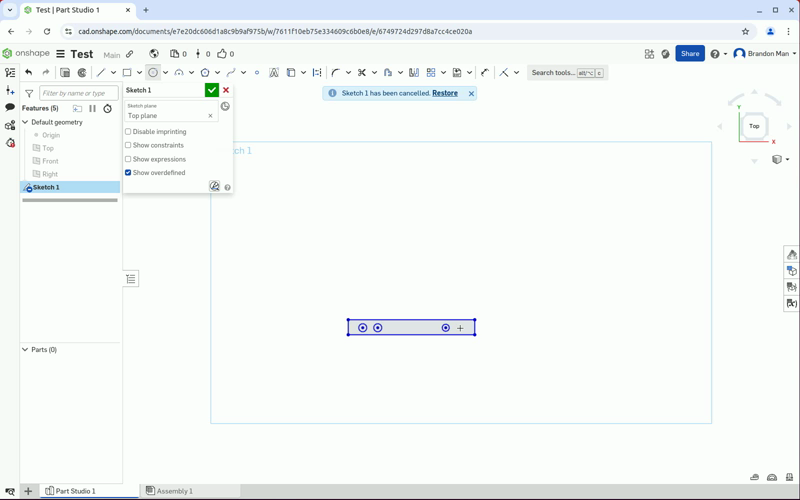
click(460, 327)
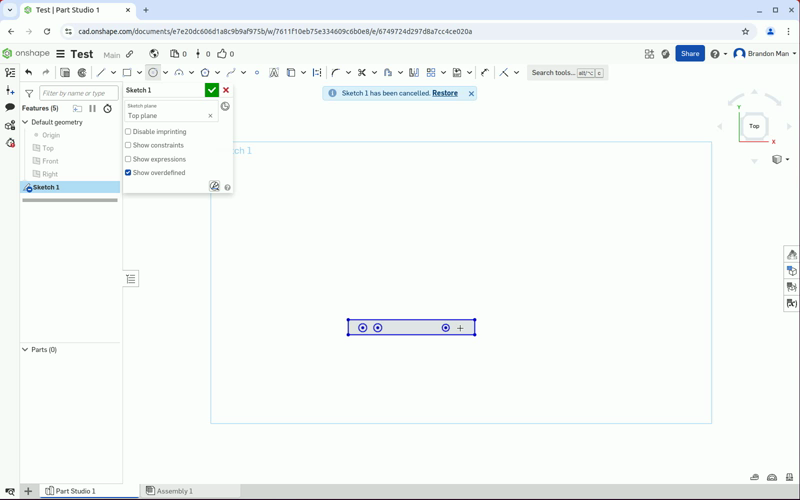
key_up(shift)
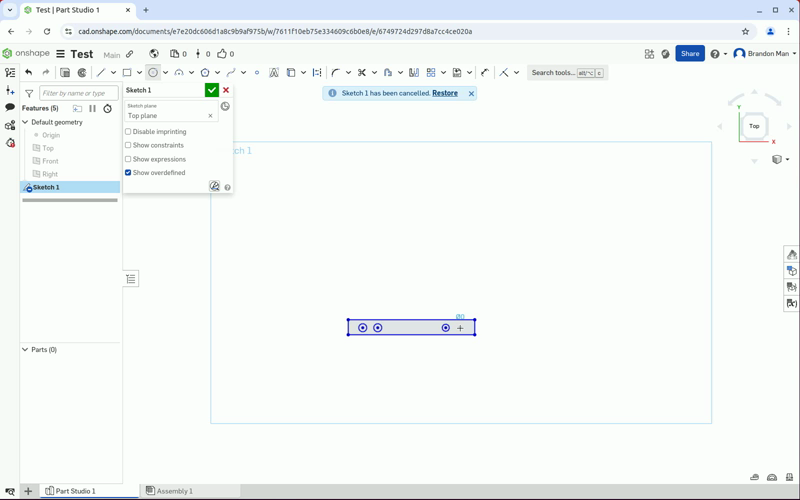
mouse_move(464, 327)
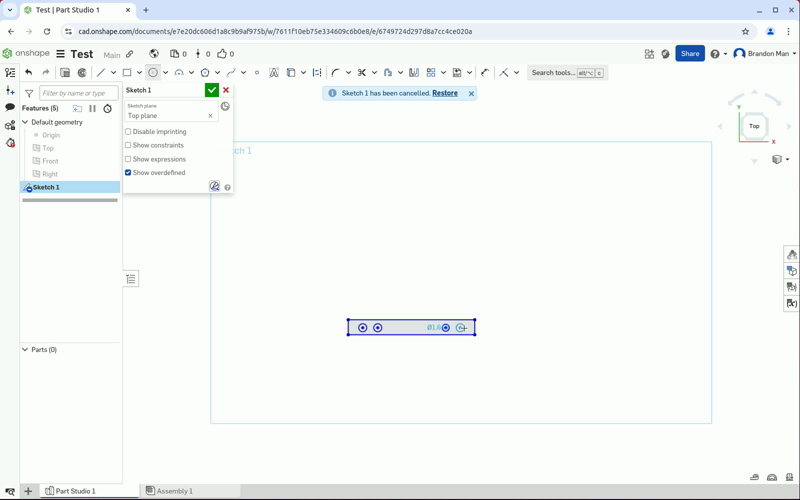
click(464, 327)
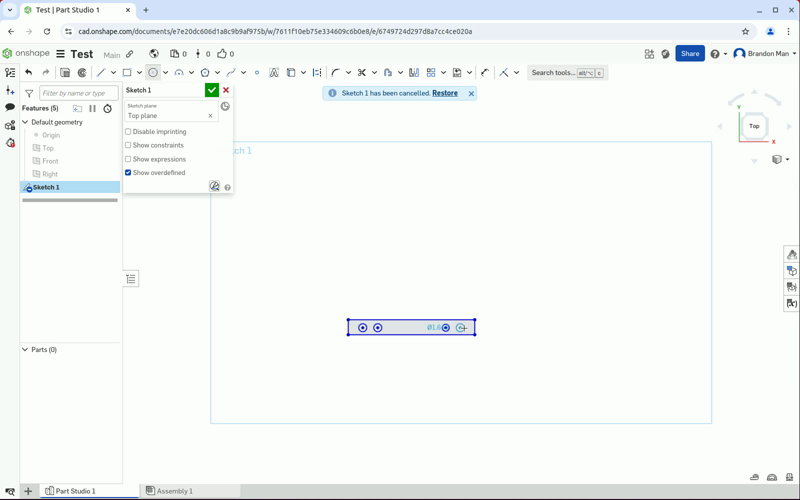
key(esc)
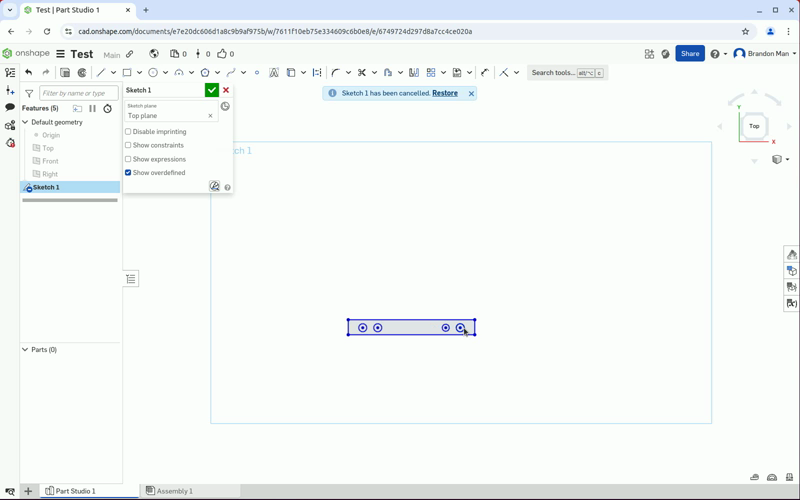
mouse_move(351, 329)
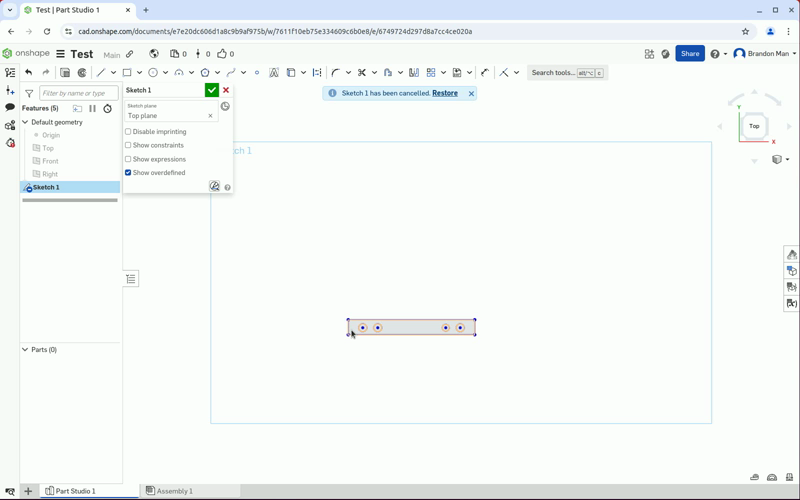
scroll(6)
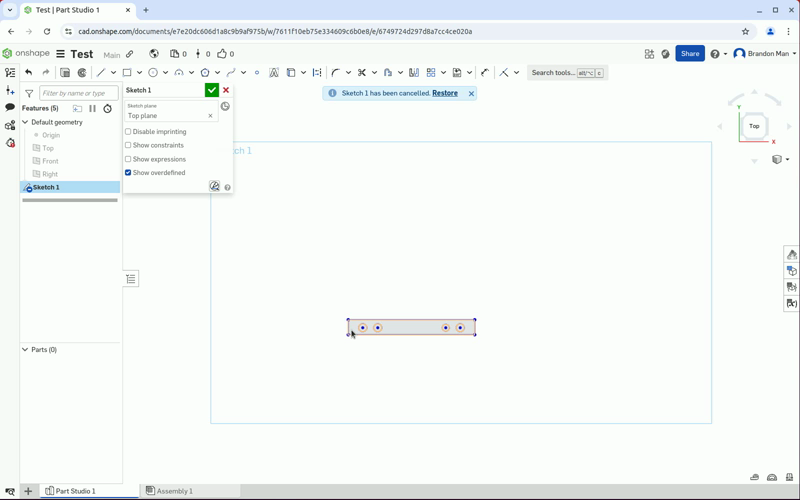
scroll(6)
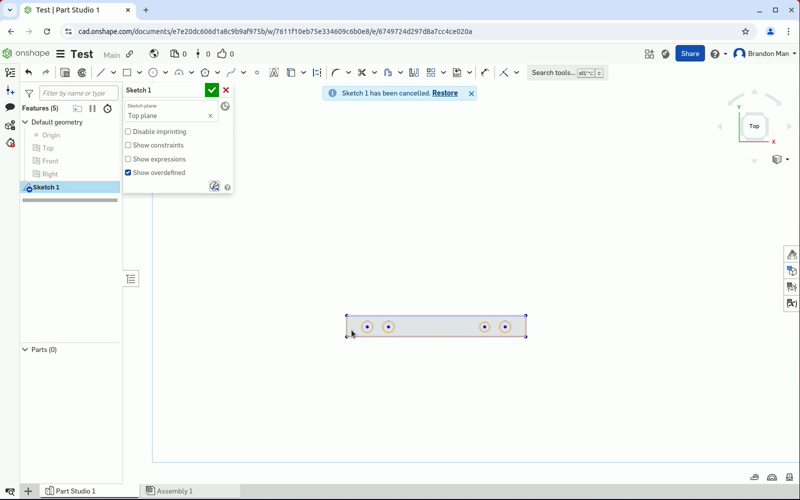
scroll(6)
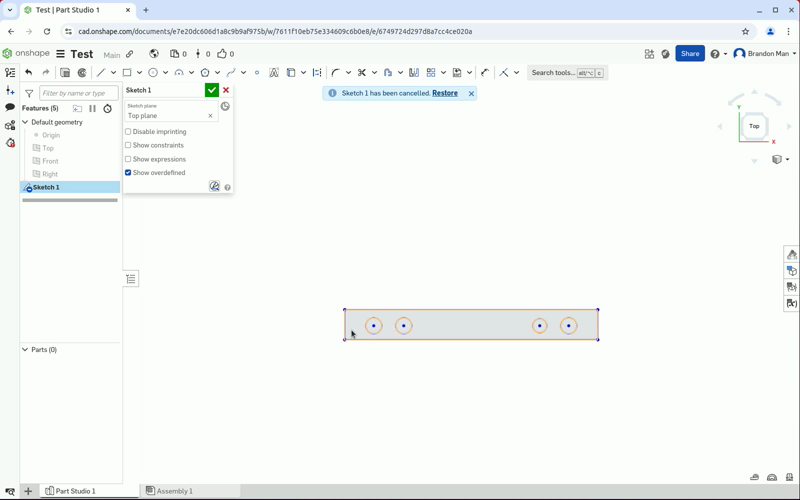
scroll(6)
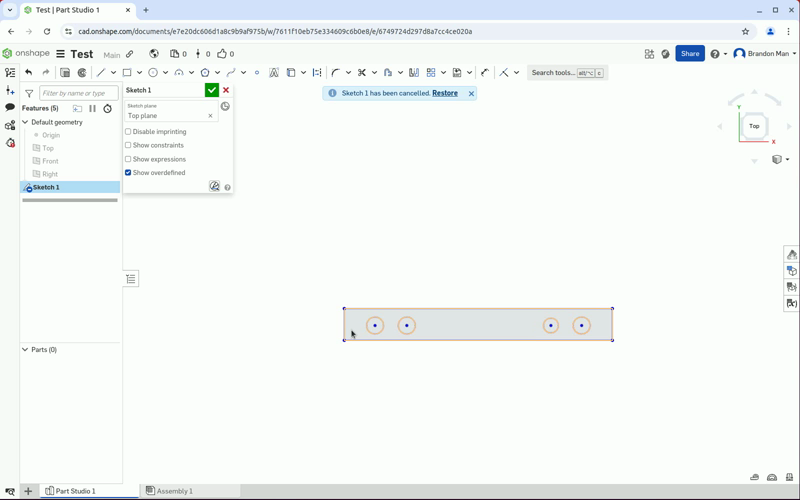
scroll(6)
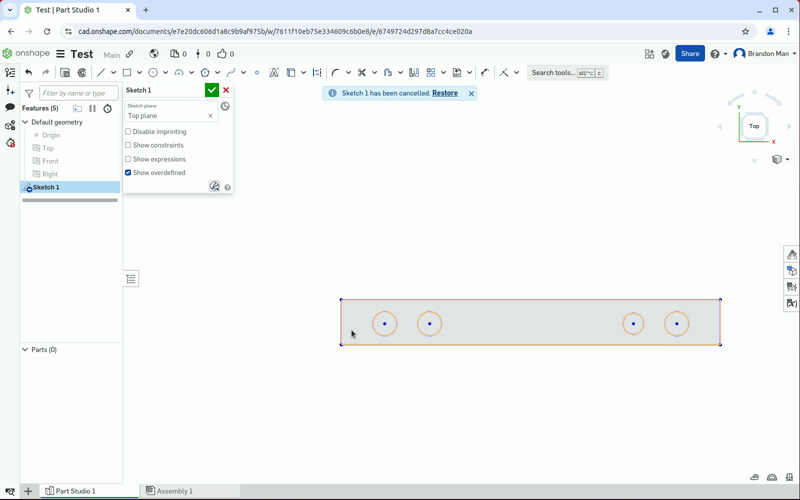
scroll(6)
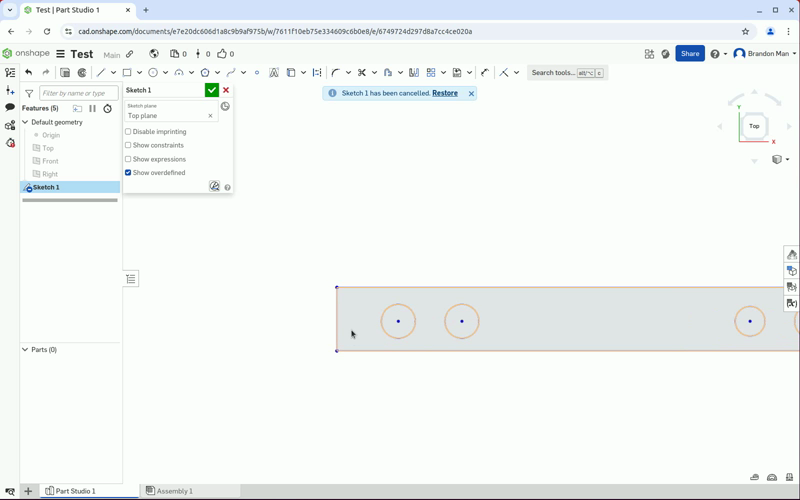
scroll(6)
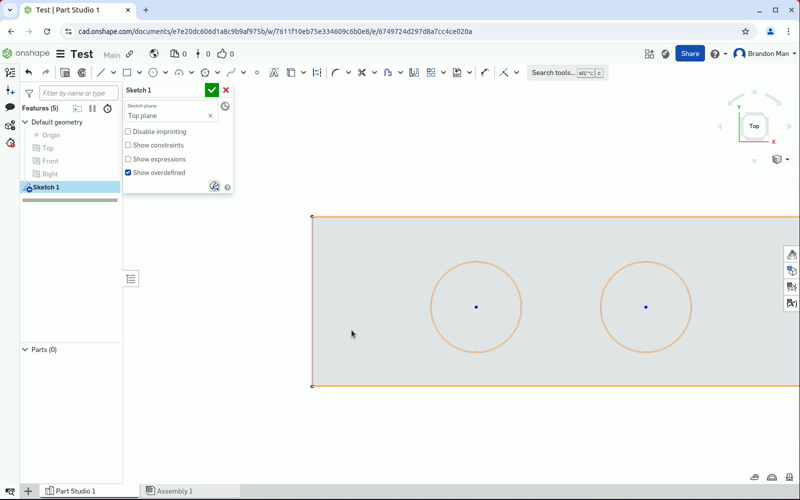
click(351, 329)
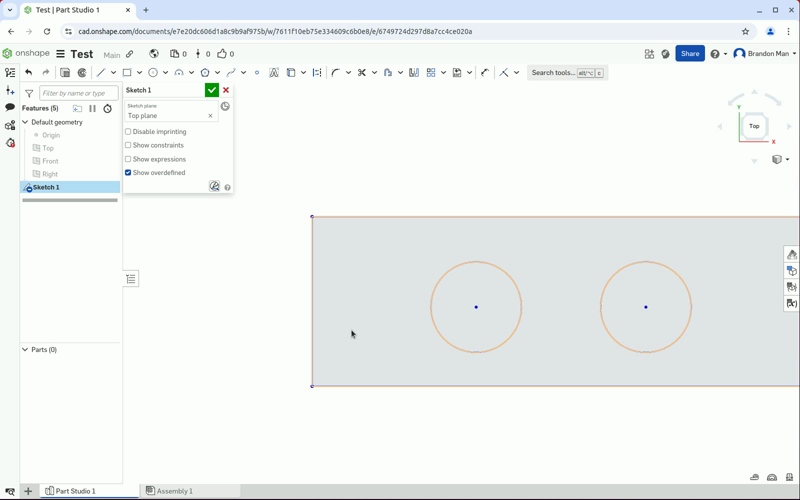
scroll(-6)
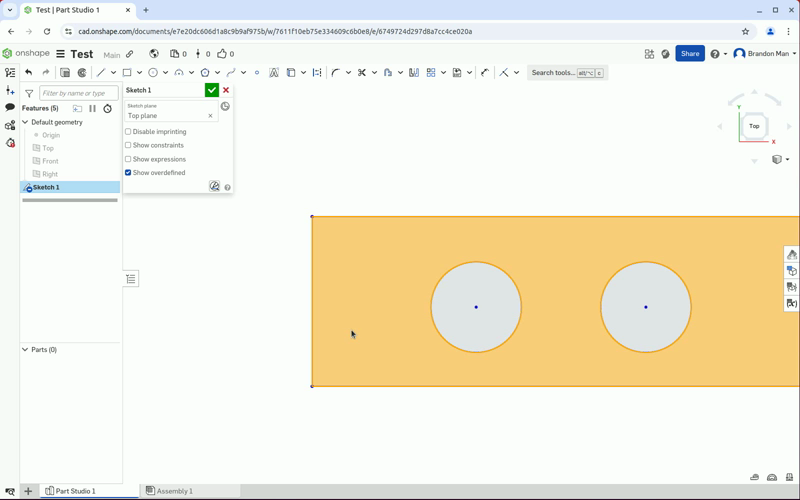
scroll(-6)
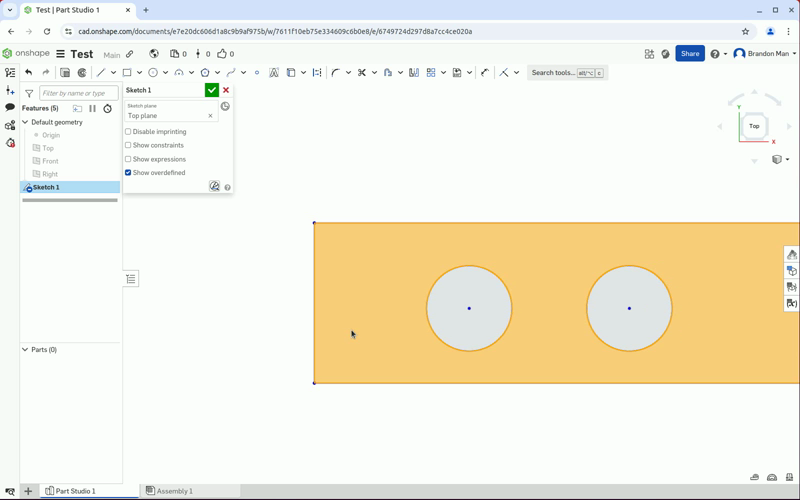
scroll(-6)
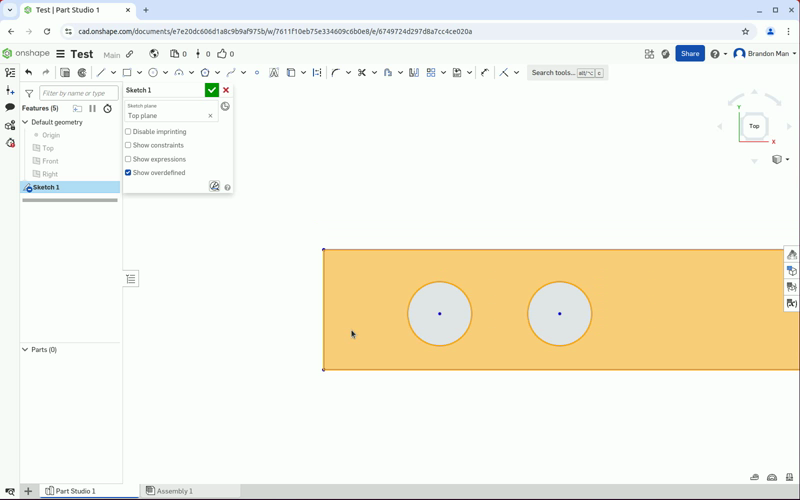
scroll(-6)
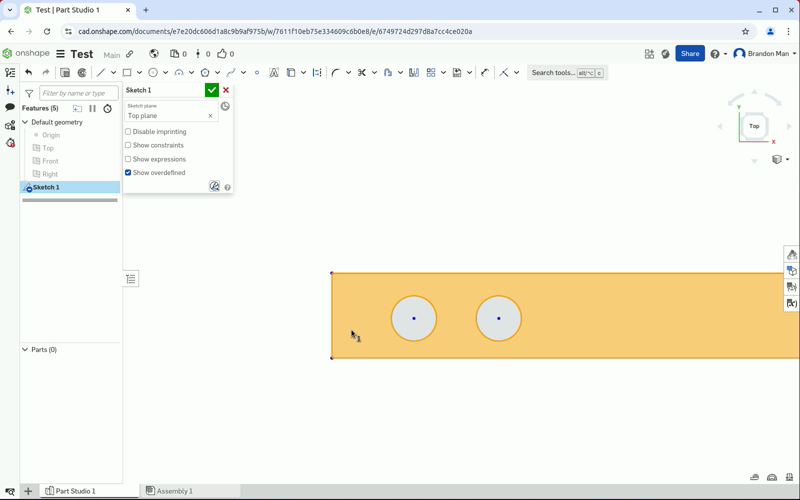
scroll(-6)
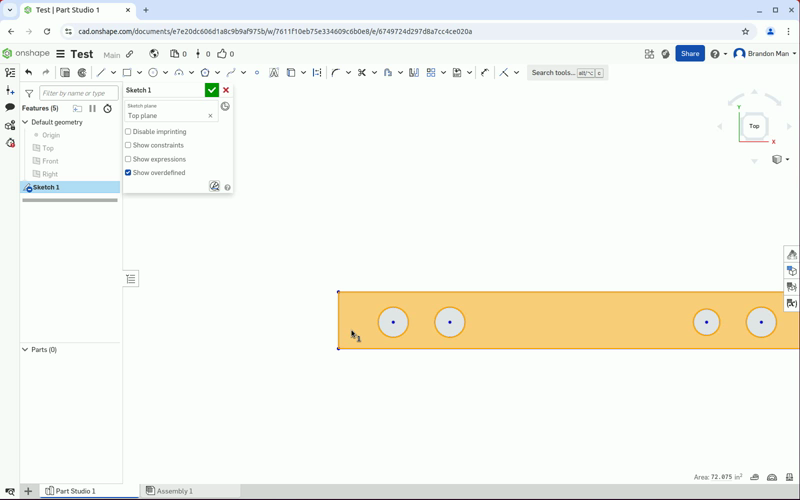
scroll(-6)
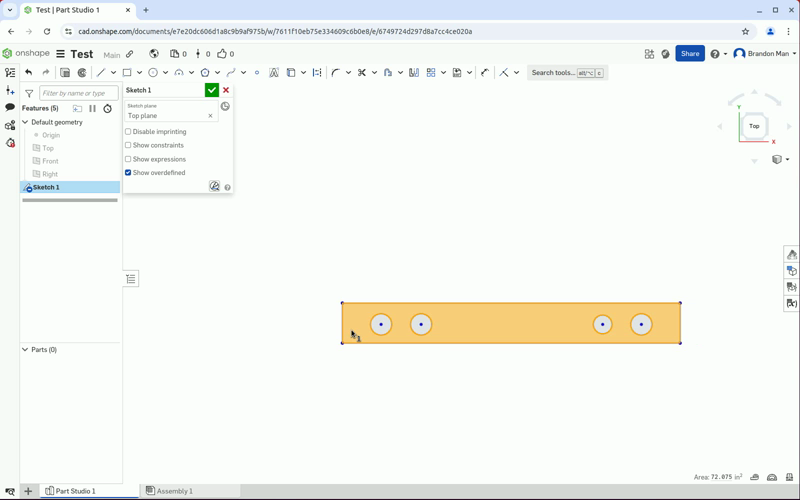
scroll(-6)
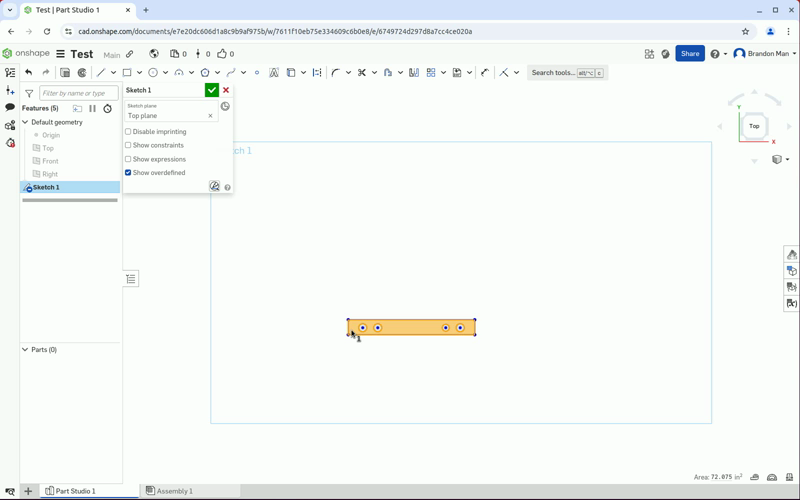
mouse_move(73, 352)
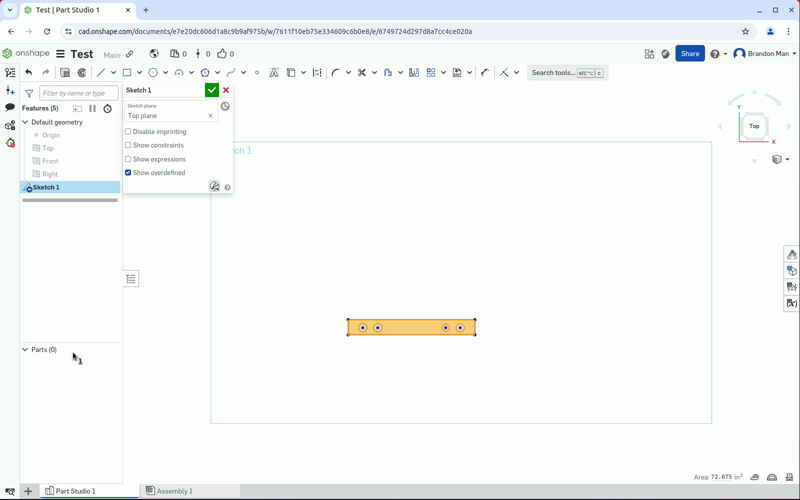
key(shift+y)
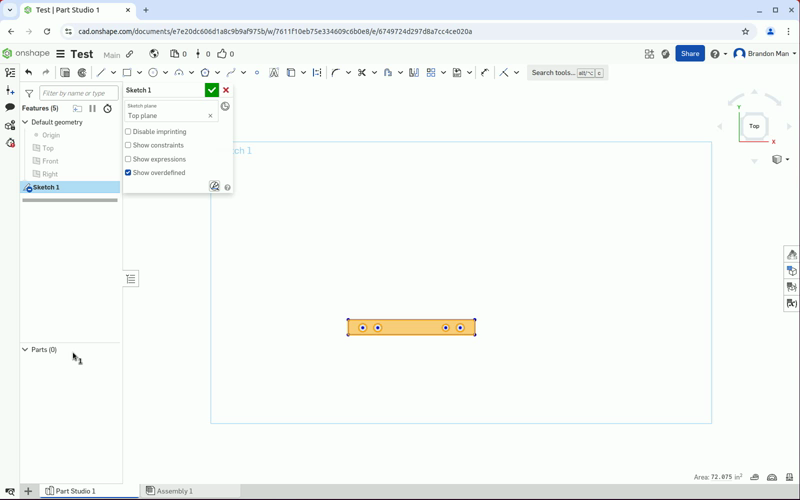
key(shift+e)
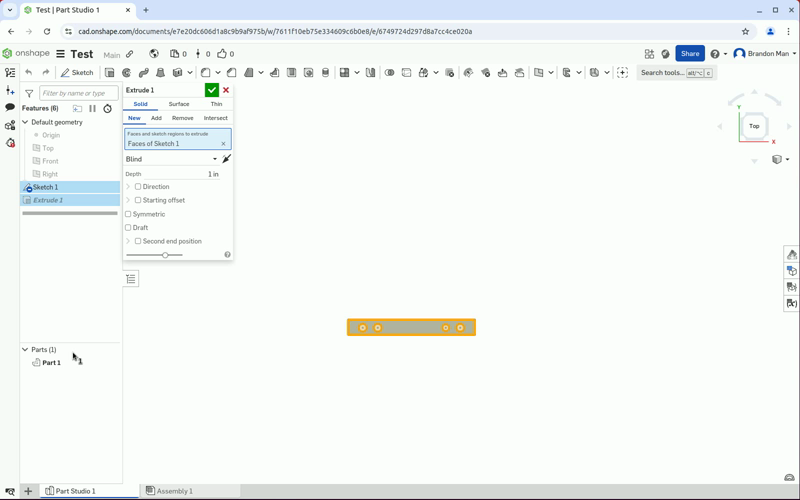
mouse_move(143, 106)
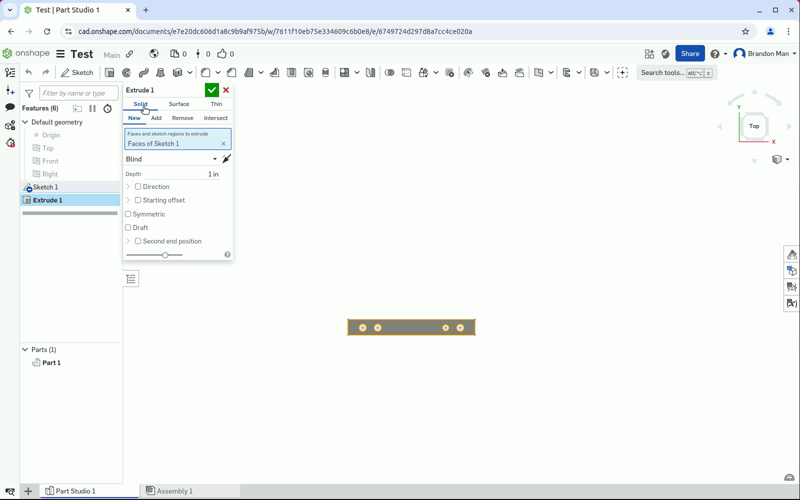
click(143, 106)
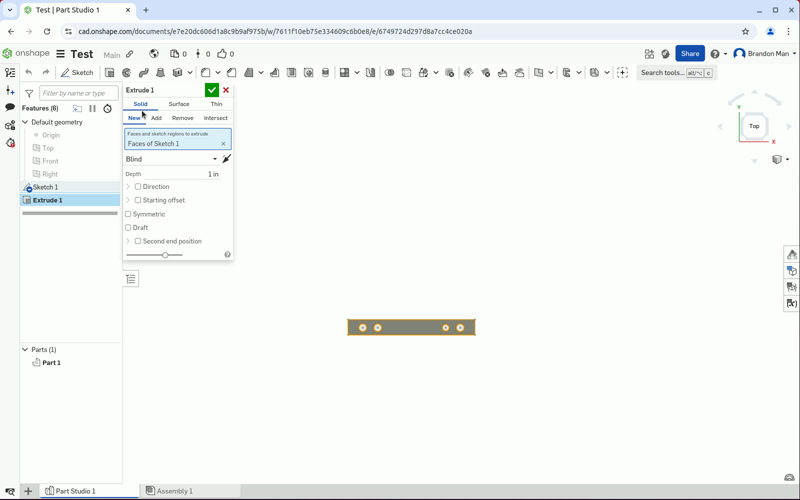
mouse_move(137, 120)
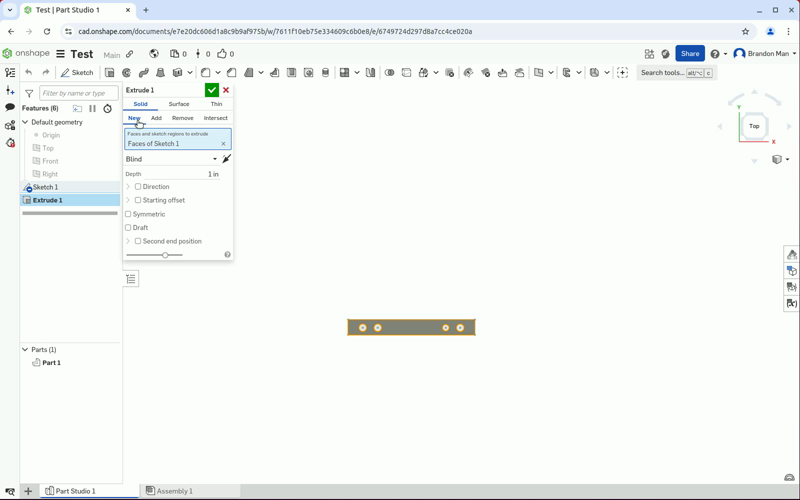
click(137, 120)
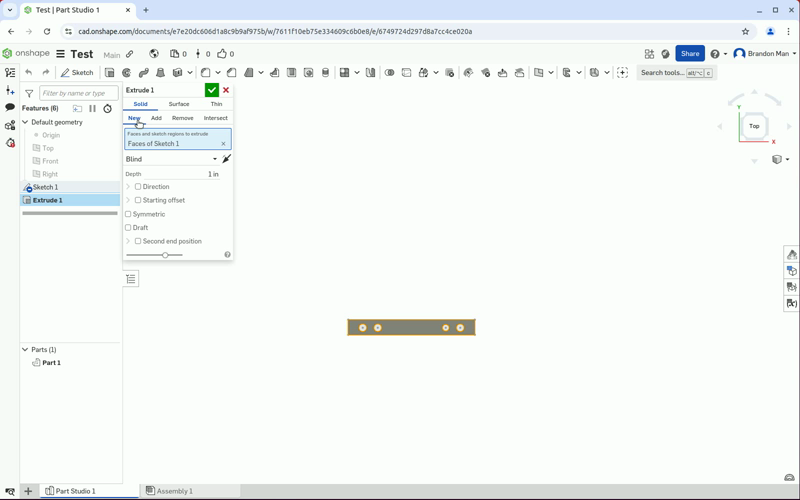
key(tab, 4)
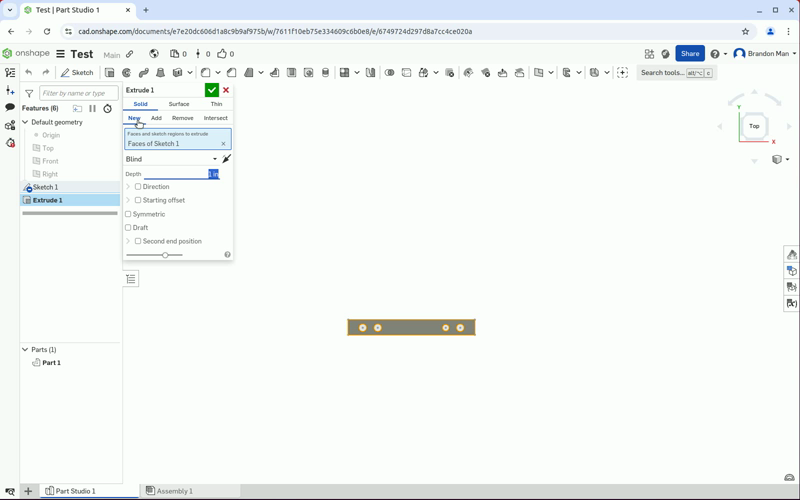
text(6.74)
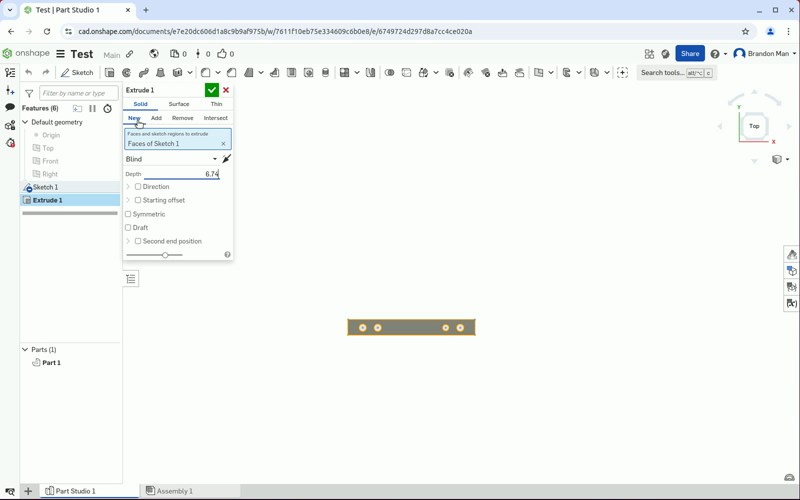
key(enter)
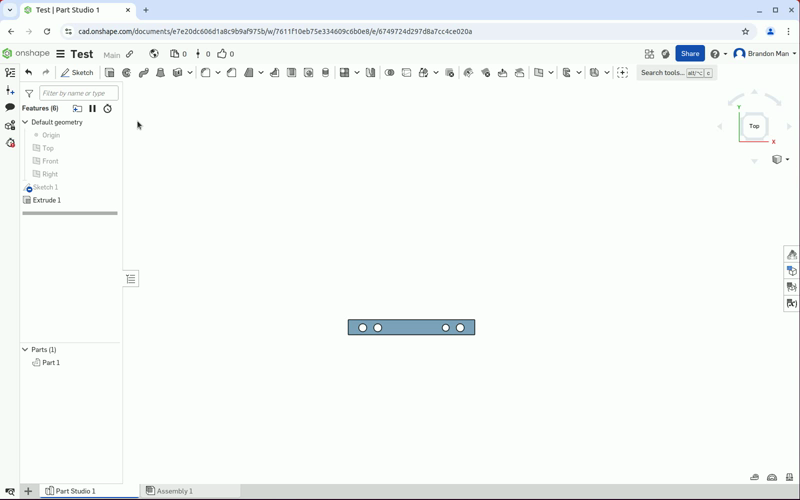
key(shift+h)
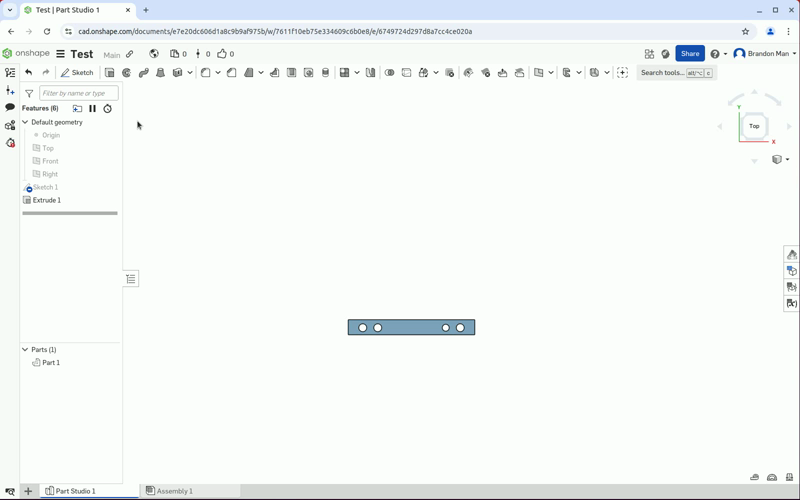
key(shift+h)
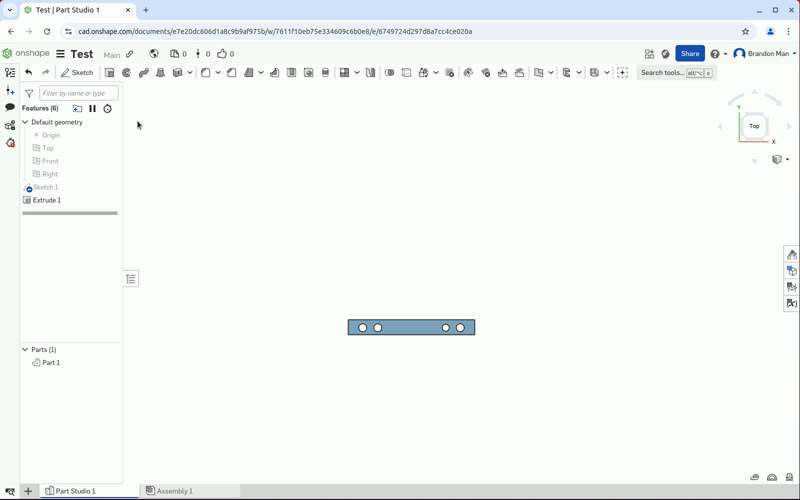
mouse_move(73, 189)
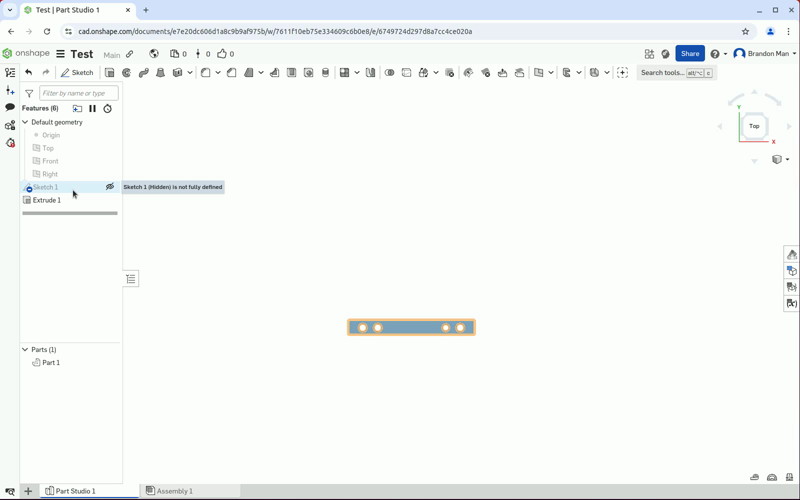
click(73, 189)
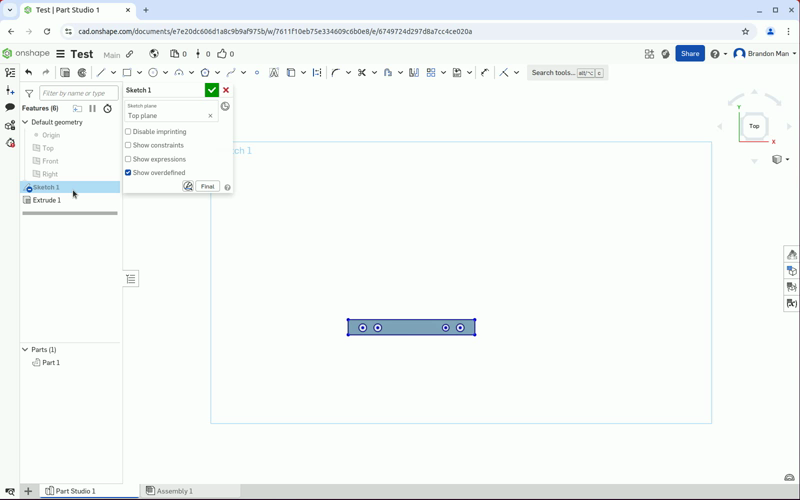
mouse_move(229, 92)
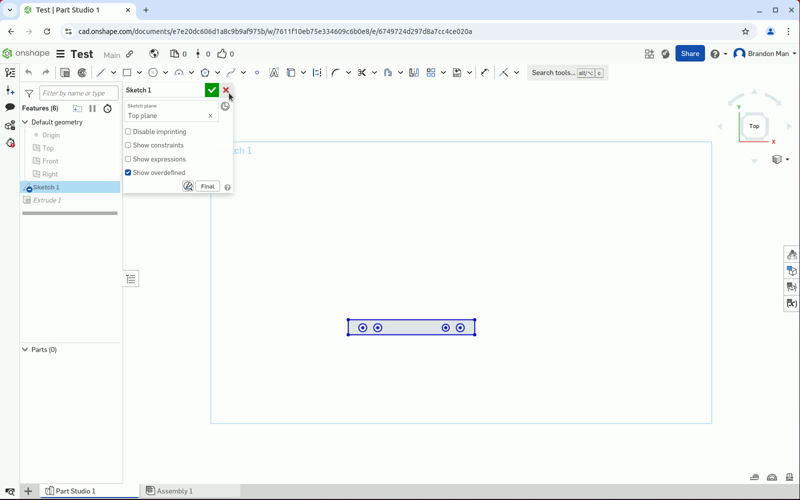
click(229, 92)
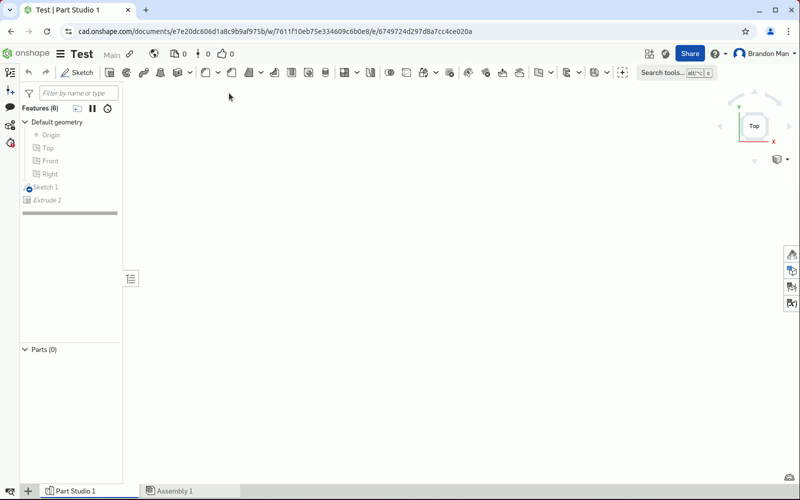
mouse_move(73, 352)
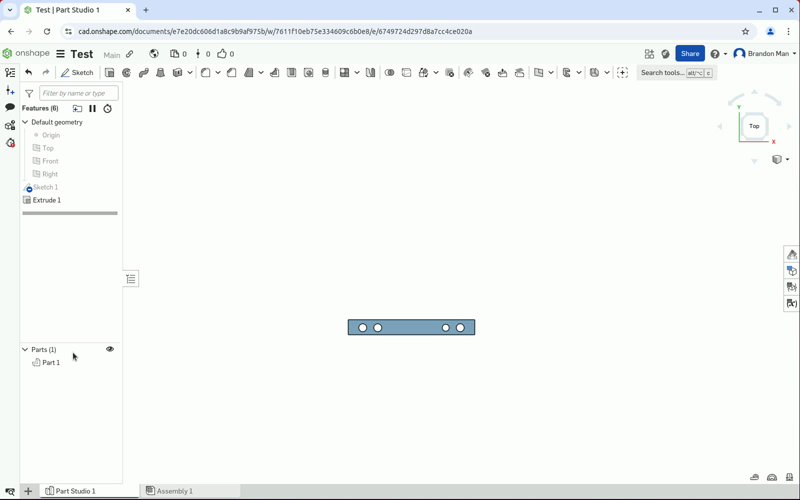
key(y)
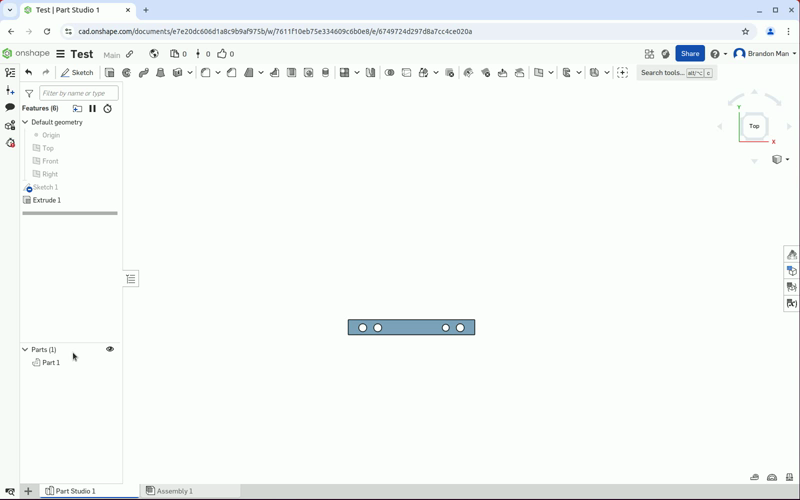
key(shift+p)
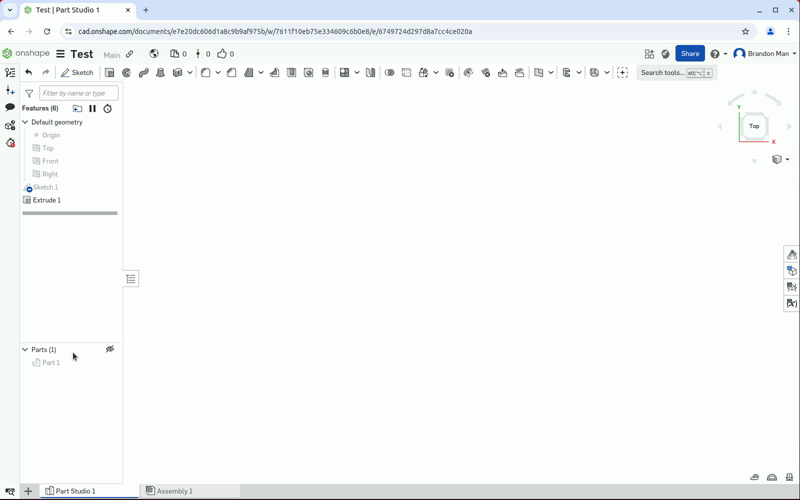
key(space)
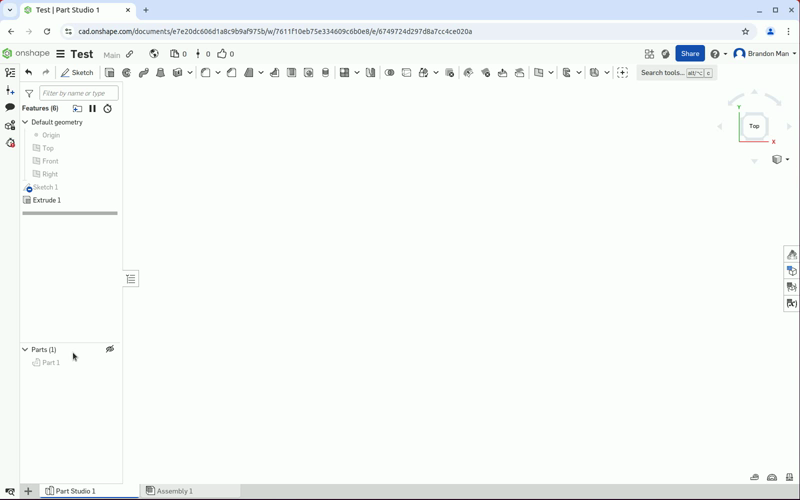
key_down(shift)
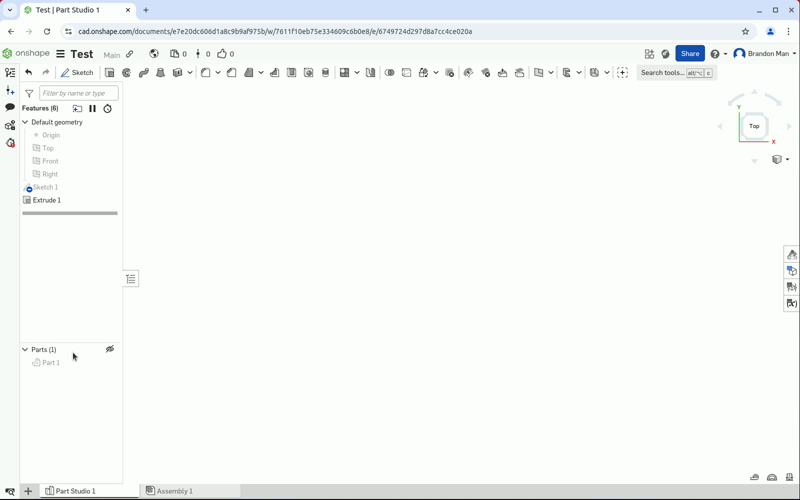
key(up)
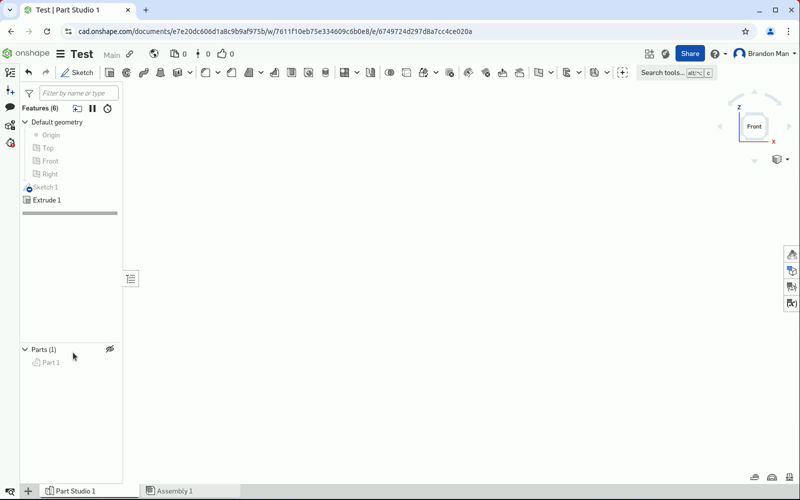
key_up(shift)
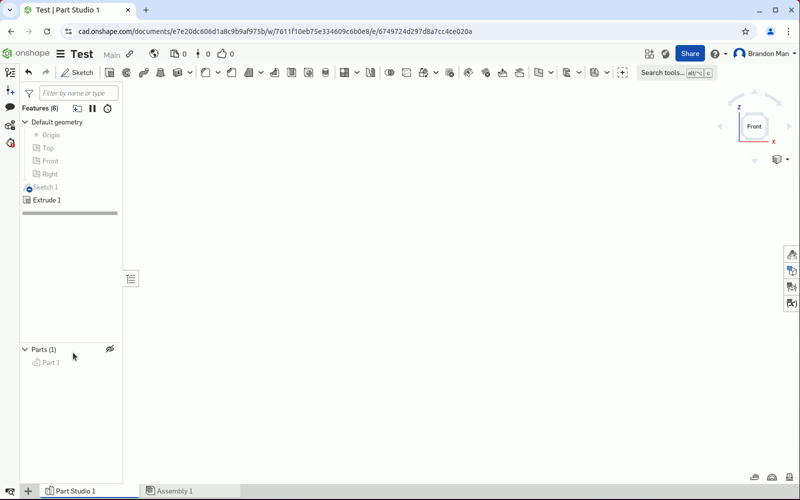
mouse_move(73, 352)
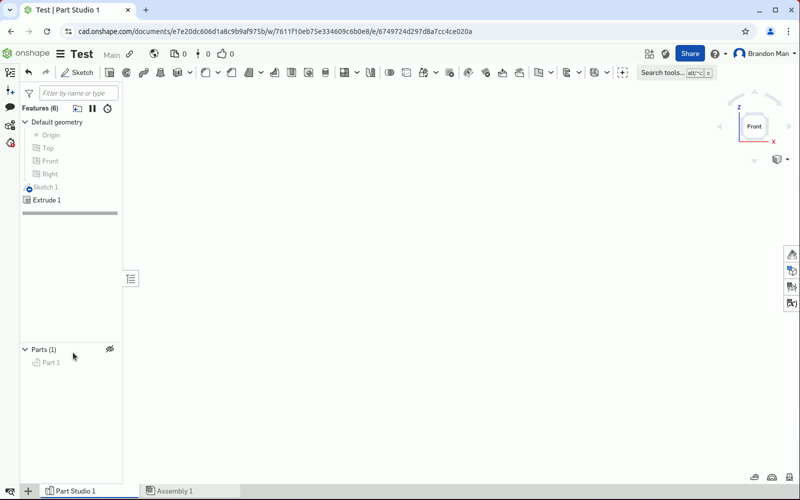
key(shift+y)
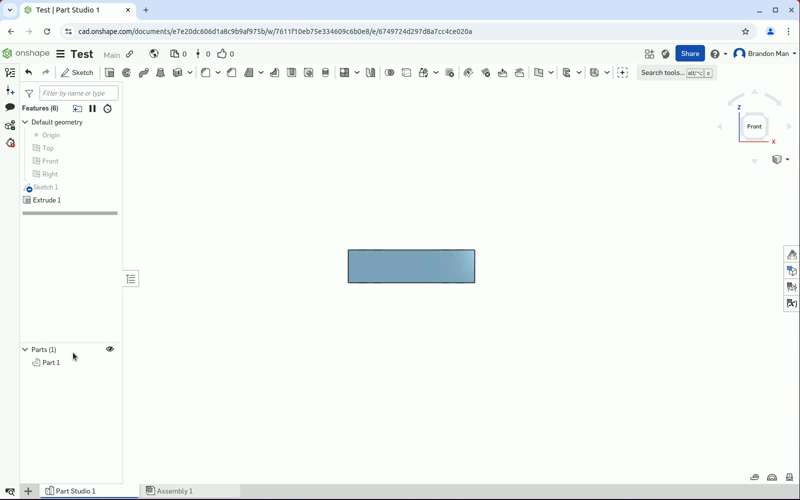
mouse_move(541, 75)
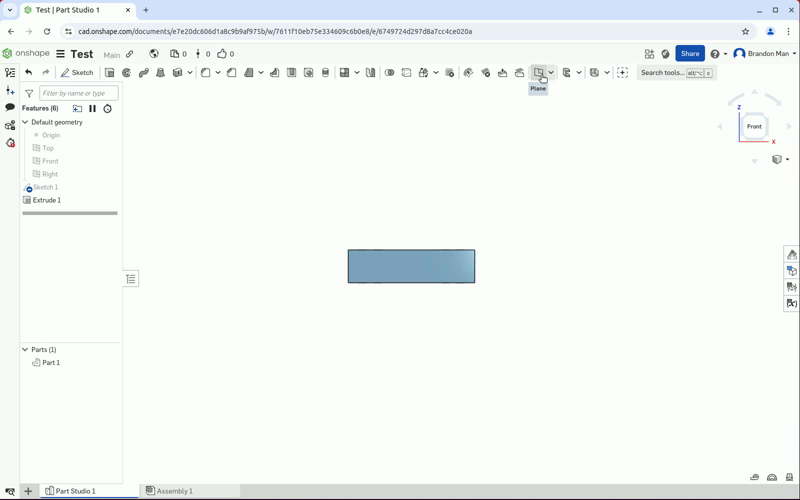
click(541, 75)
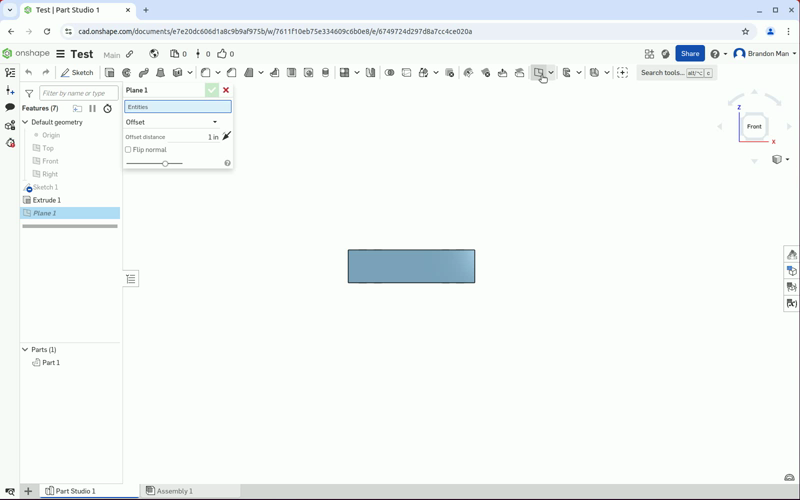
mouse_move(73, 163)
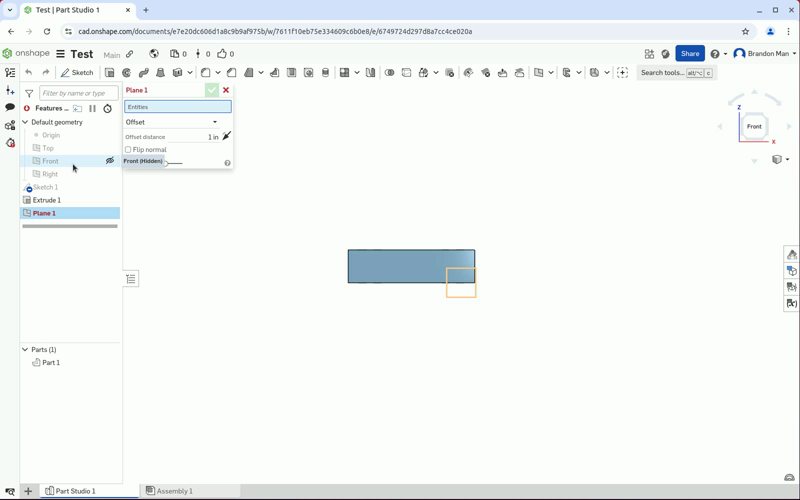
click(73, 163)
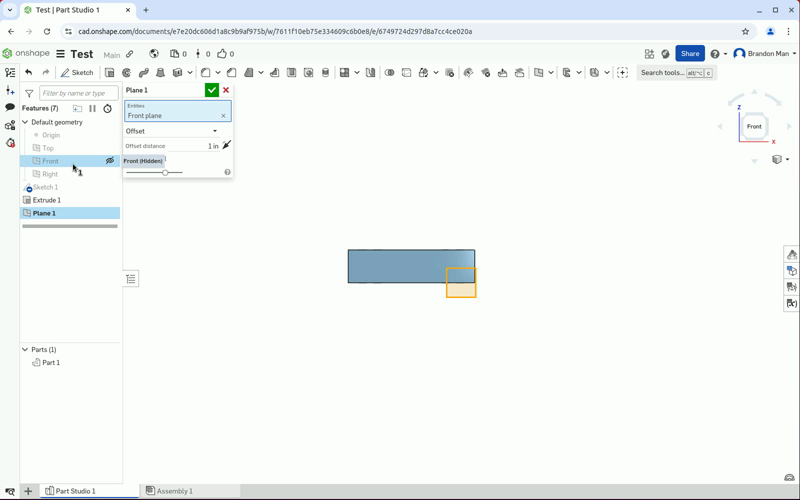
key(tab, 2)
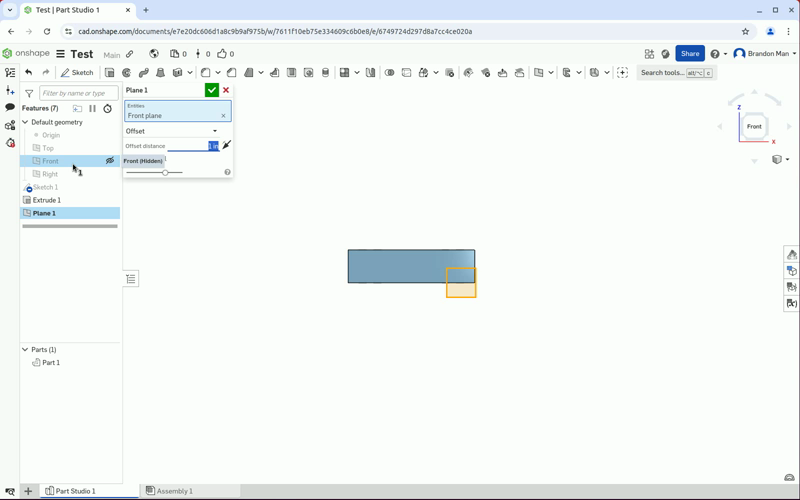
text(10.599)
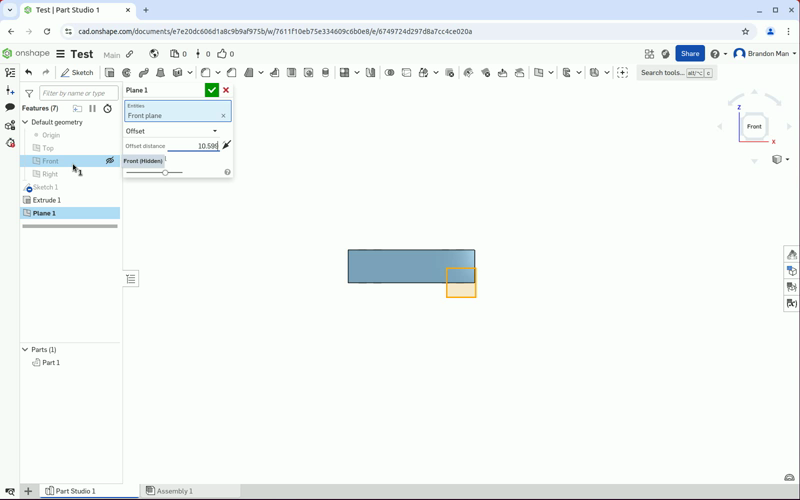
key(enter, 2)
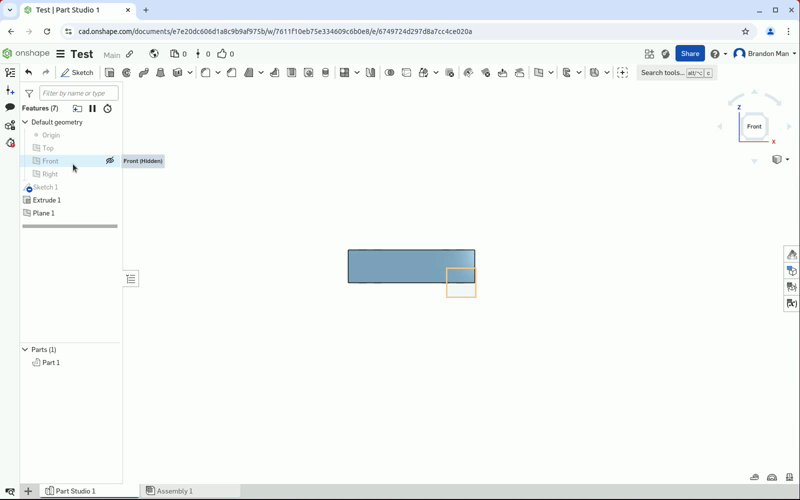
key(shift+s)
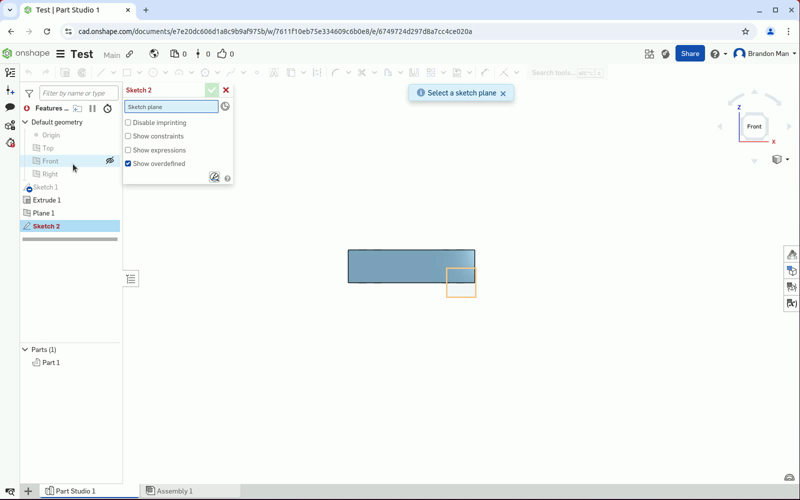
mouse_move(73, 215)
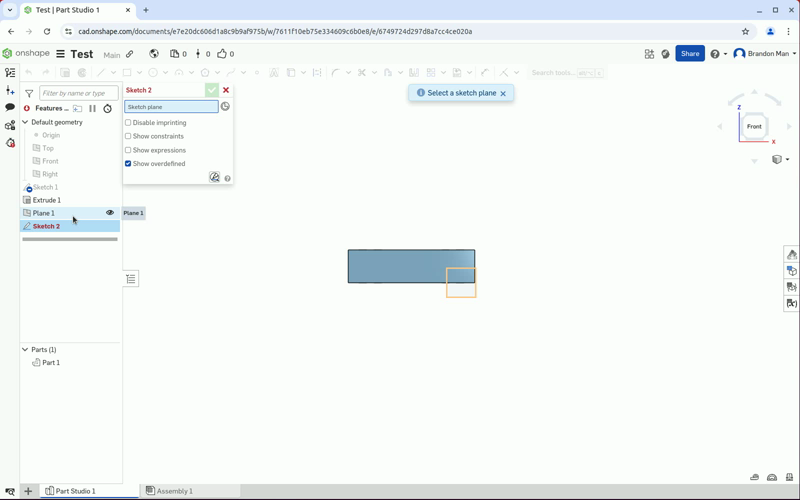
click(73, 215)
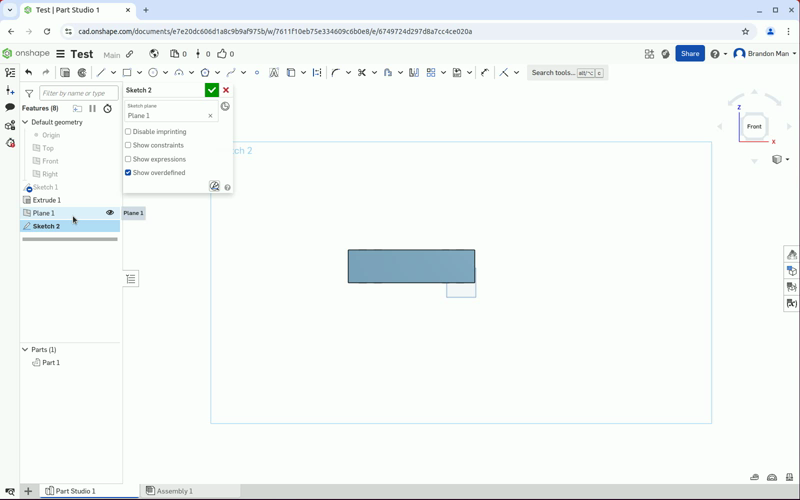
mouse_move(73, 352)
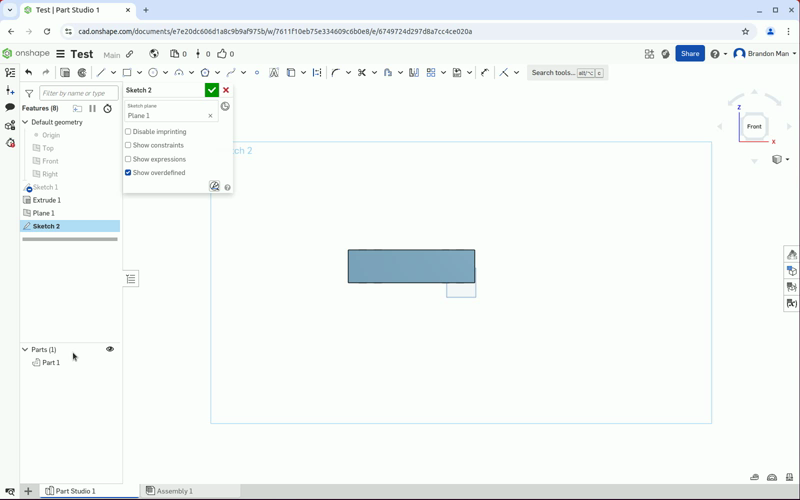
key(y)
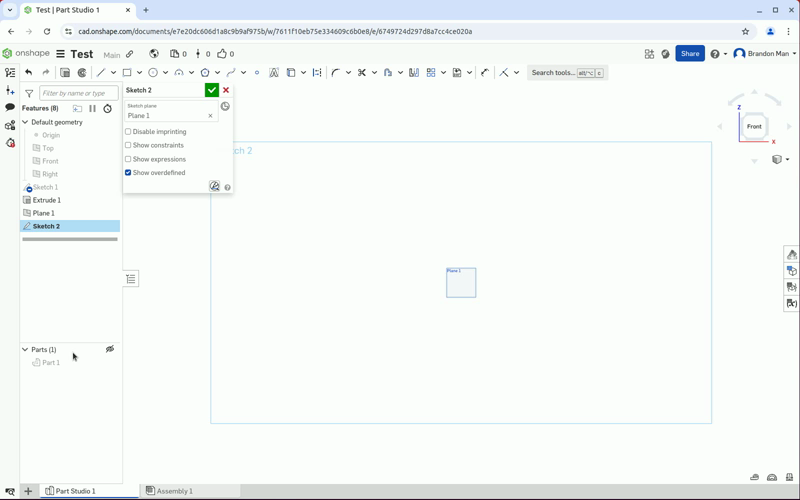
key(a)
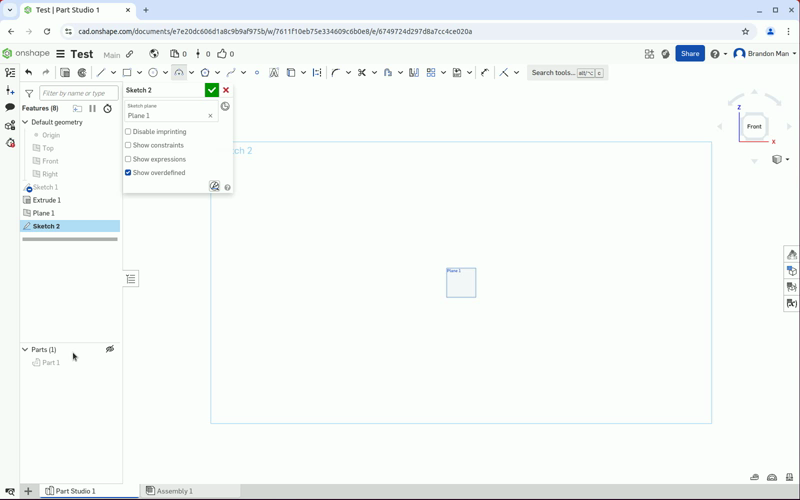
key_down(shift)
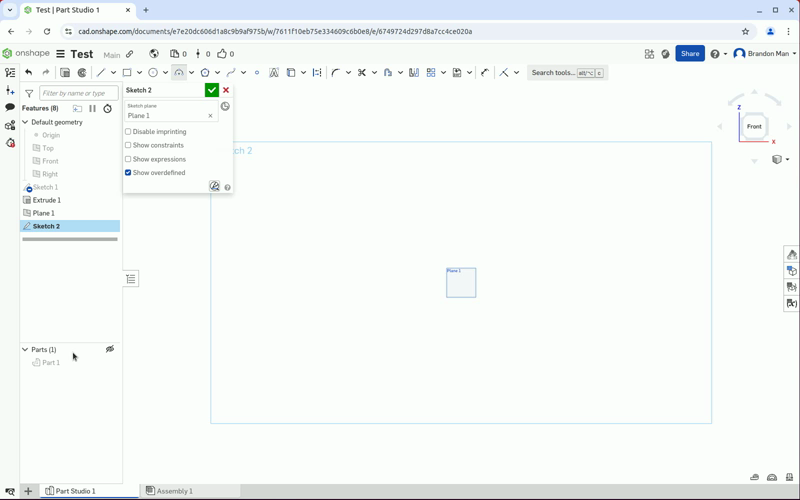
mouse_move(385, 282)
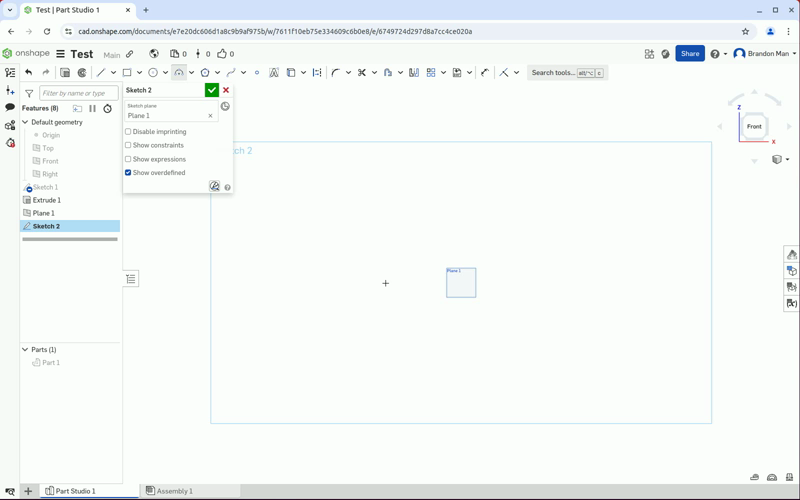
click(385, 282)
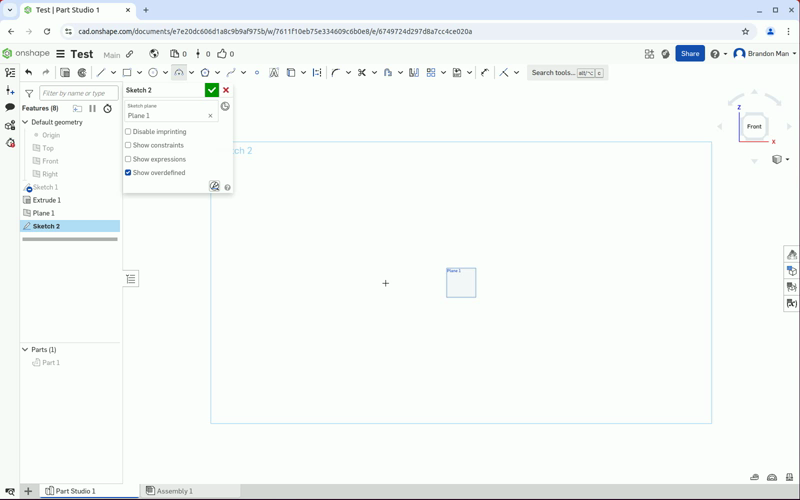
key_up(shift)
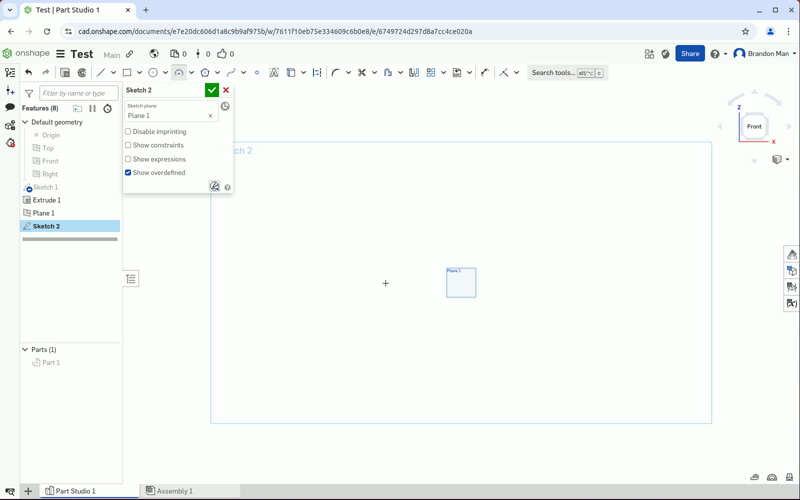
key_down(shift)
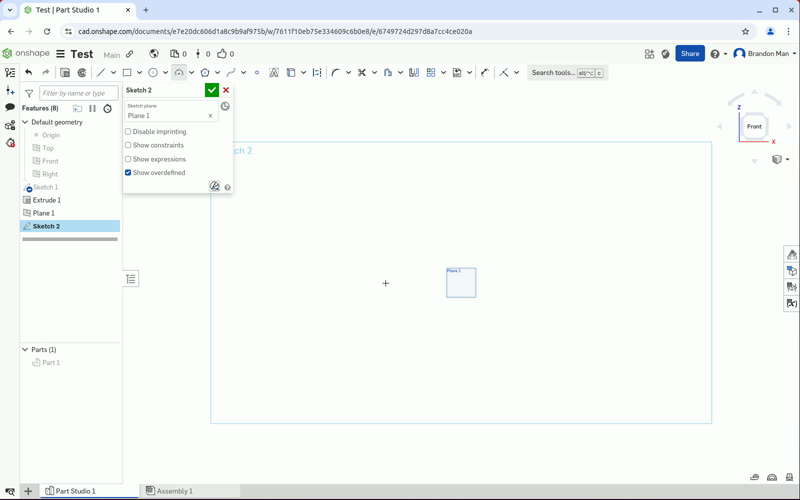
mouse_move(436, 282)
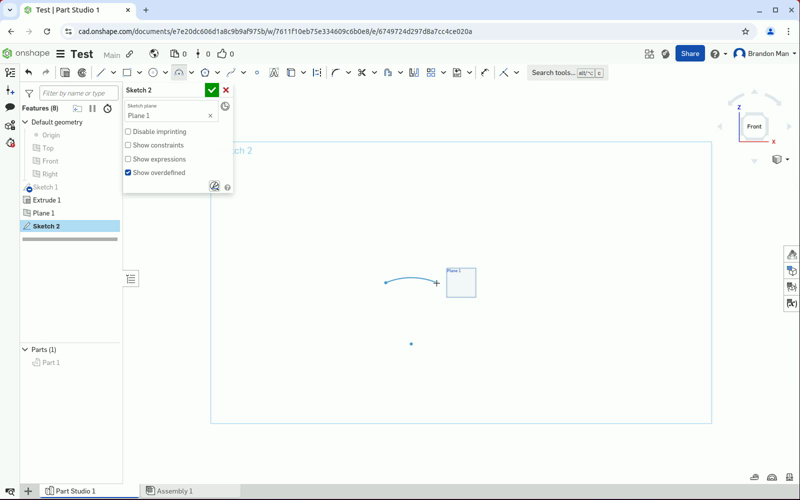
click(436, 282)
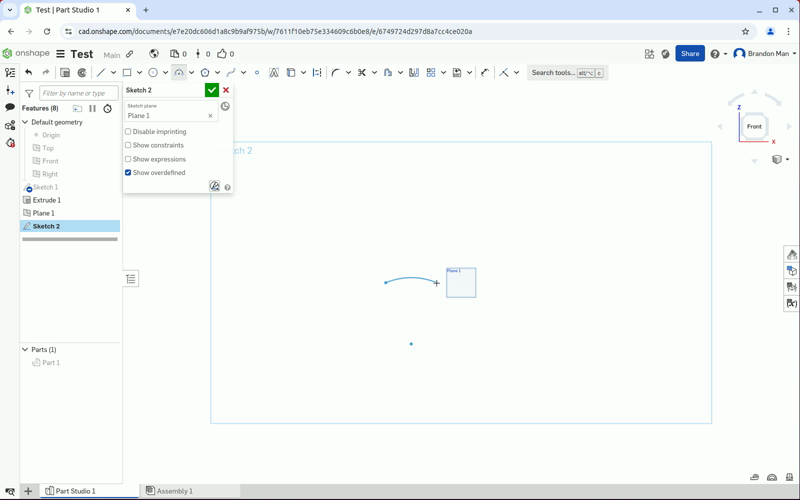
mouse_move(411, 308)
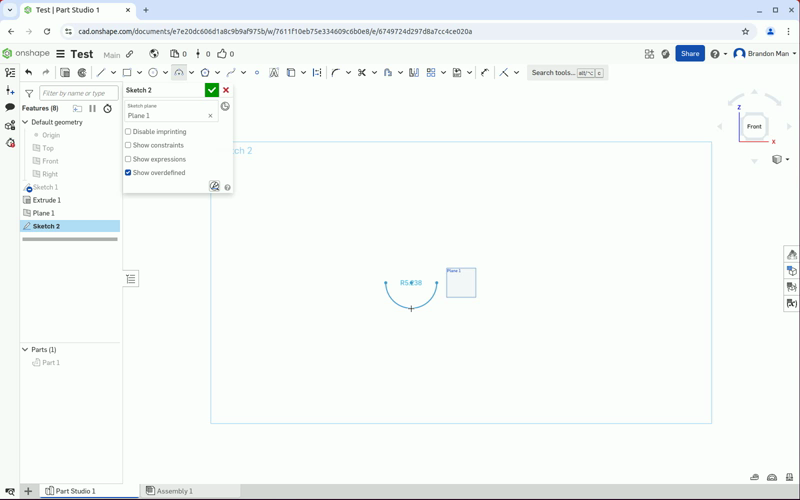
click(411, 308)
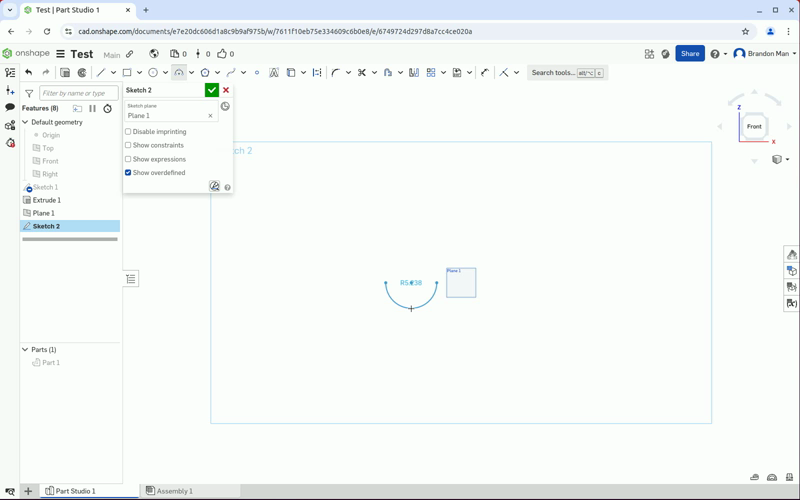
key_up(shift)
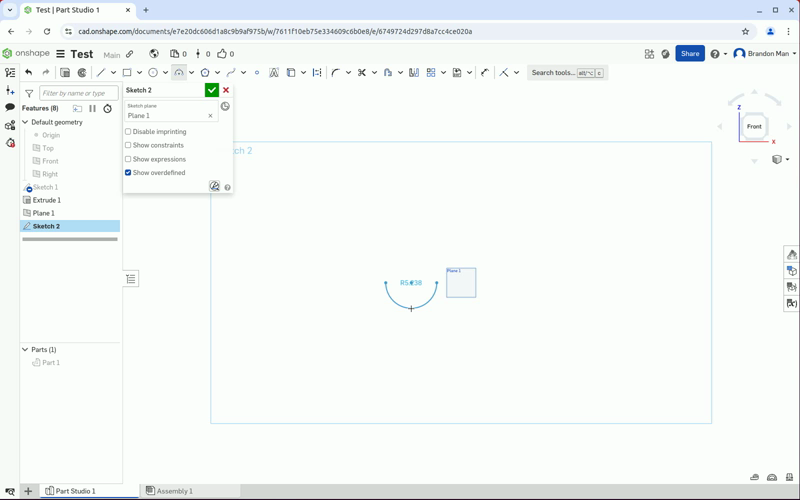
key(esc)
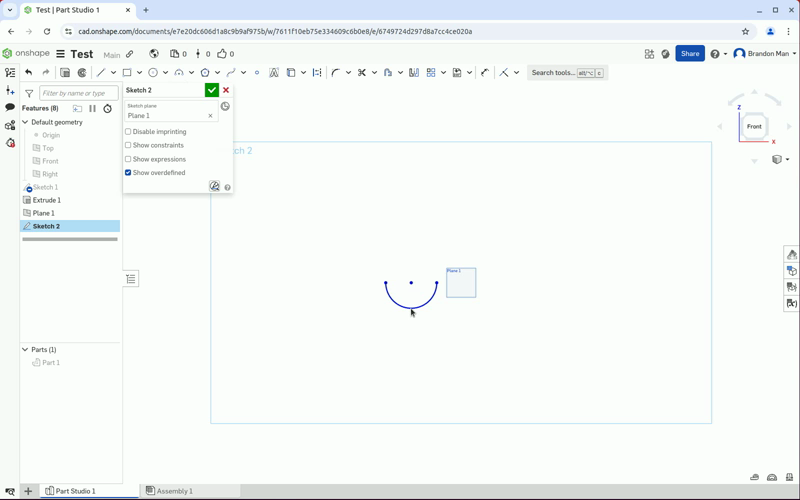
key(l)
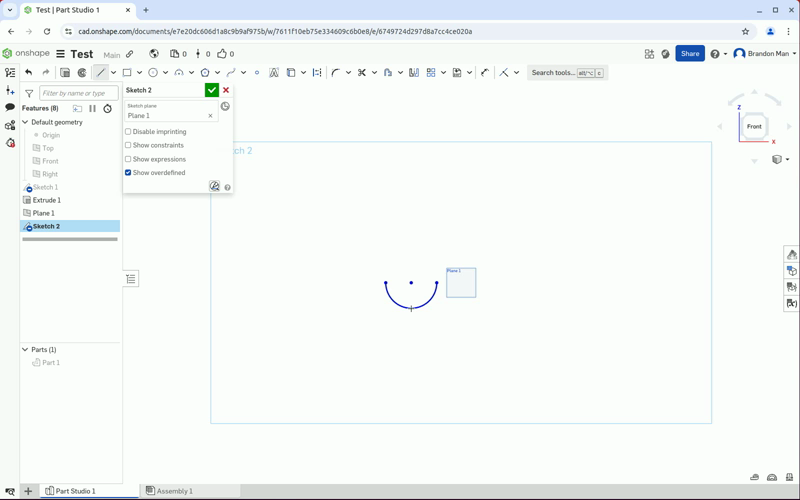
mouse_move(436, 282)
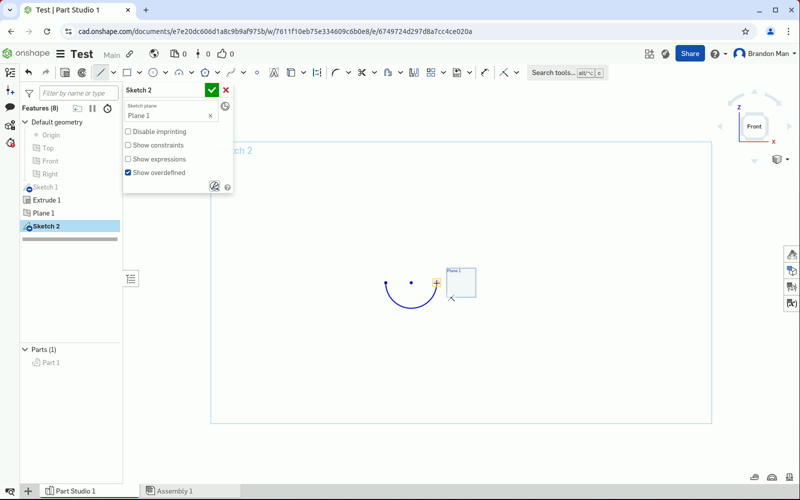
click(436, 282)
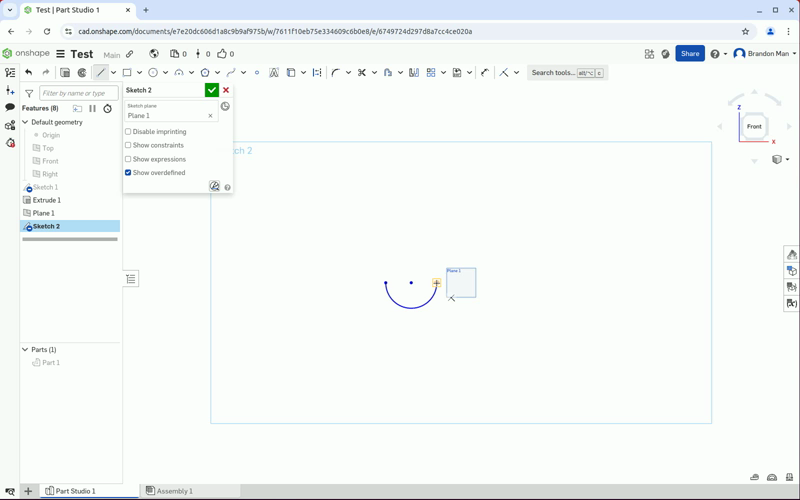
mouse_move(466, 282)
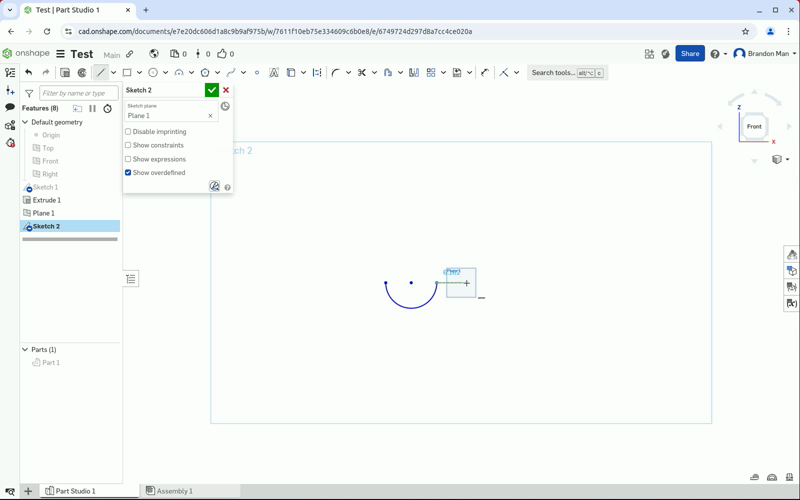
key_down(shift)
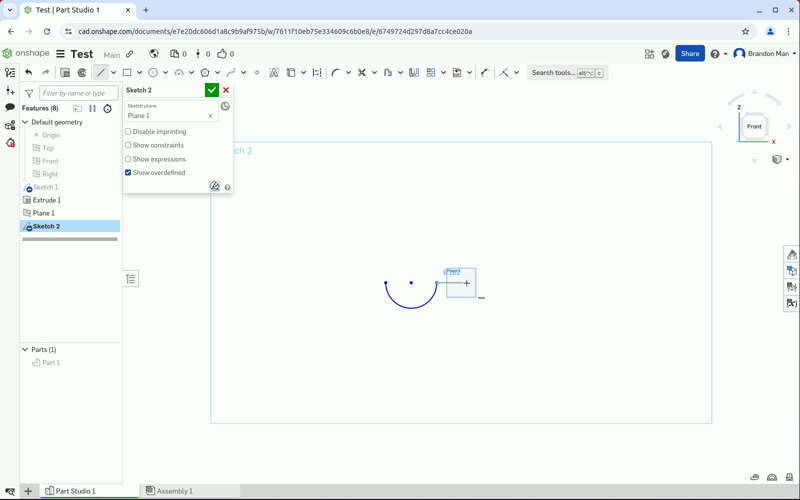
mouse_move(385, 282)
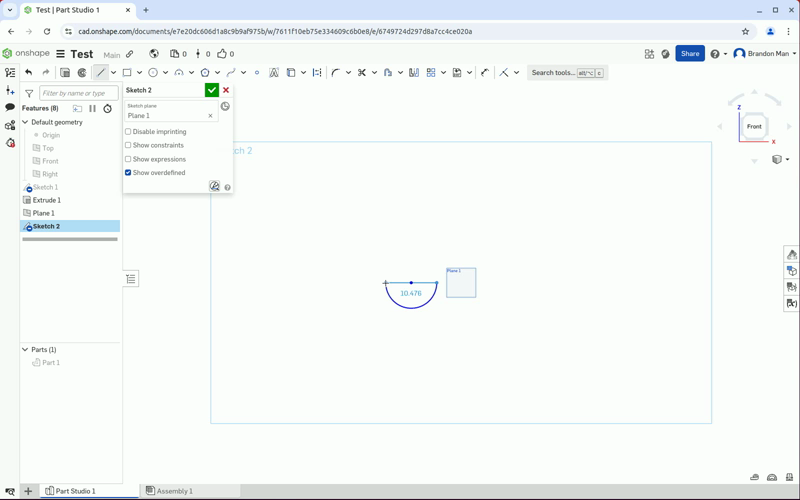
key_up(shift)
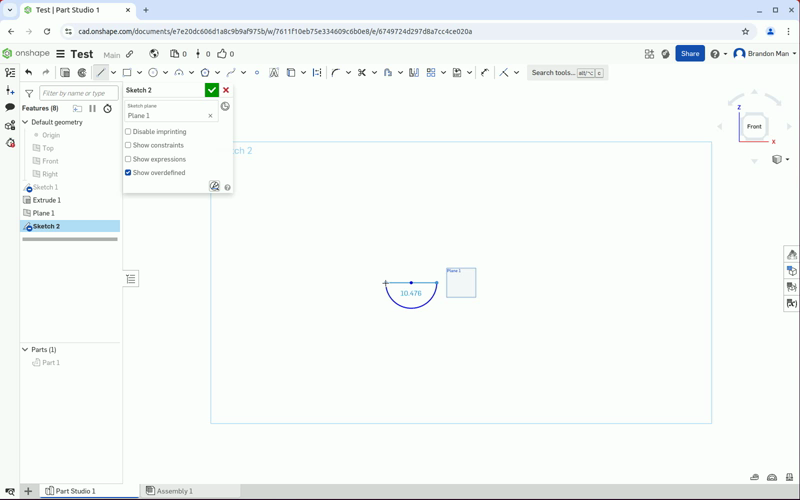
click(385, 282)
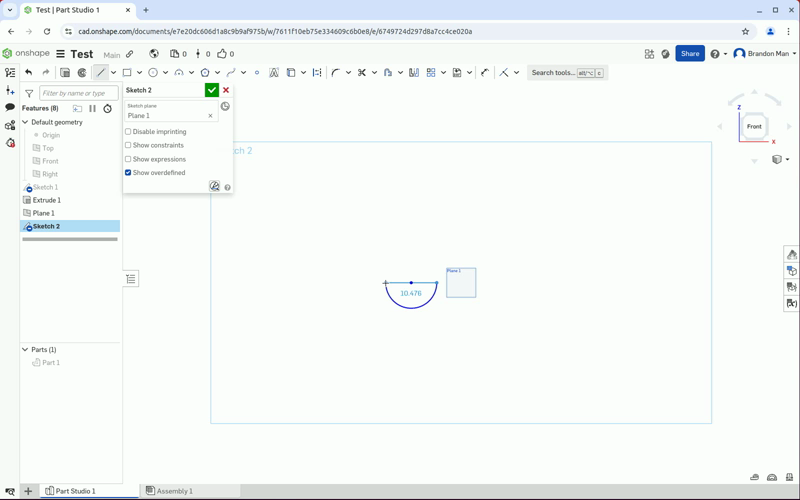
key(esc)
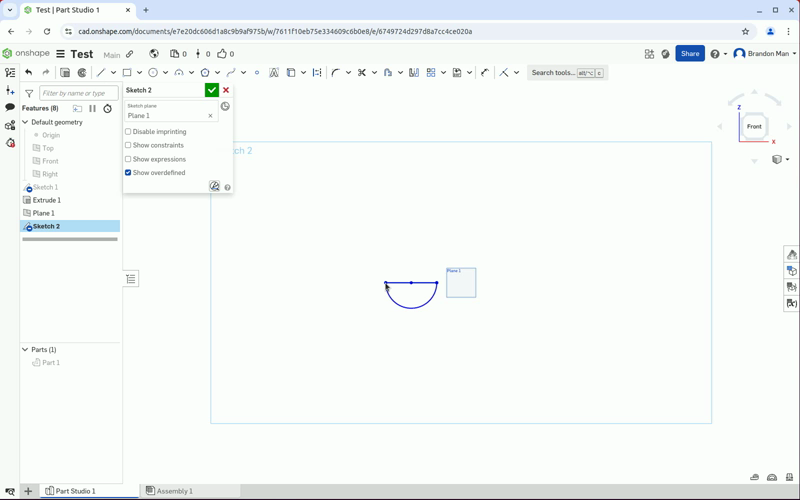
mouse_move(406, 301)
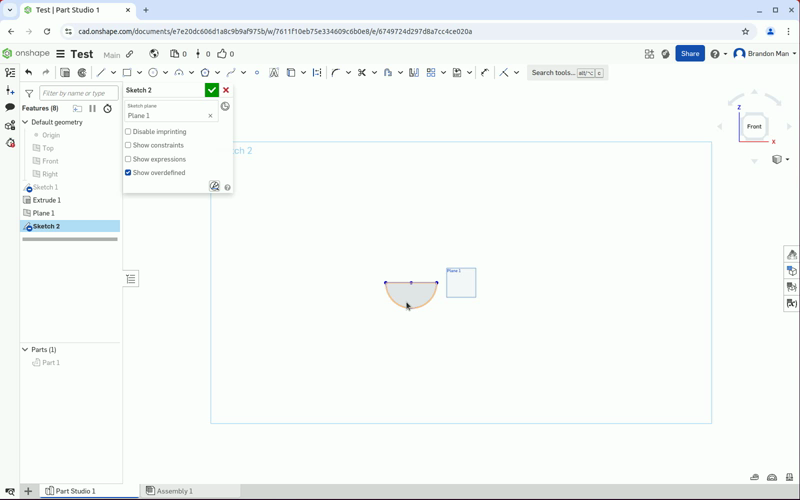
scroll(6)
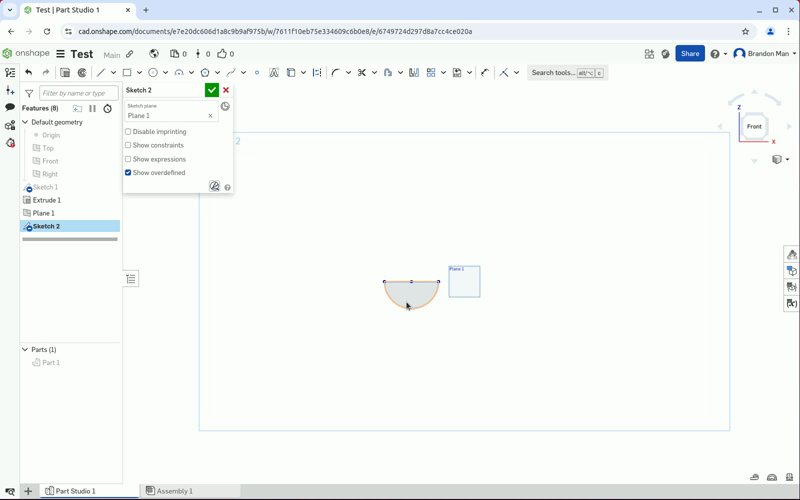
scroll(6)
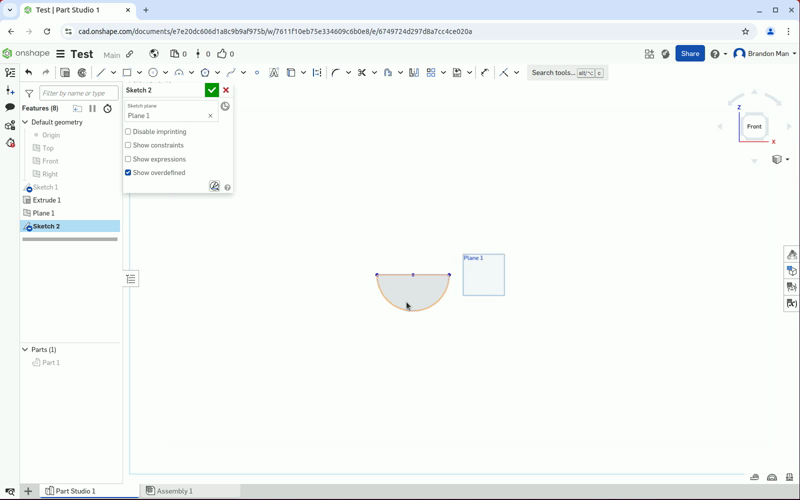
scroll(6)
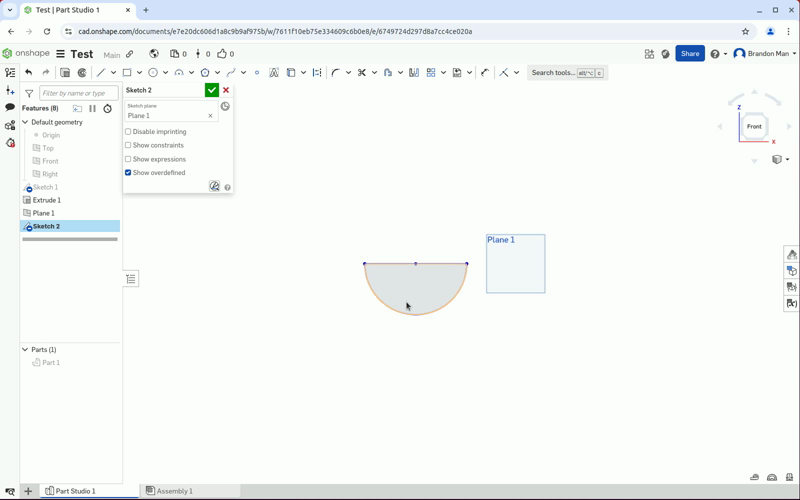
scroll(6)
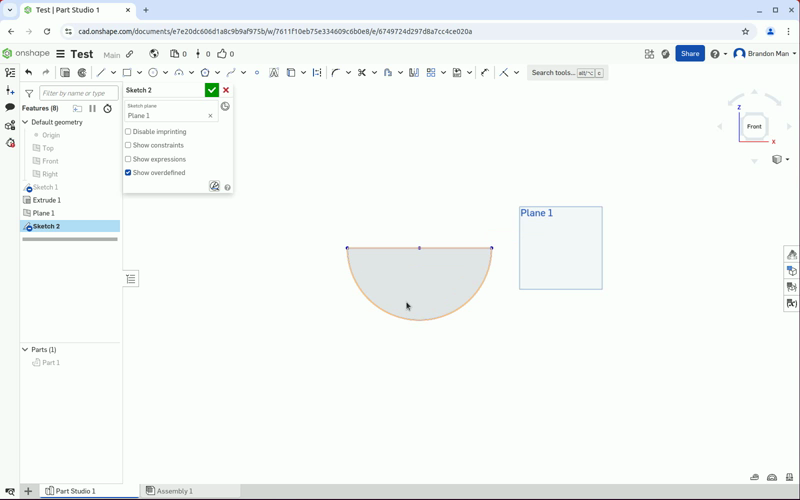
scroll(6)
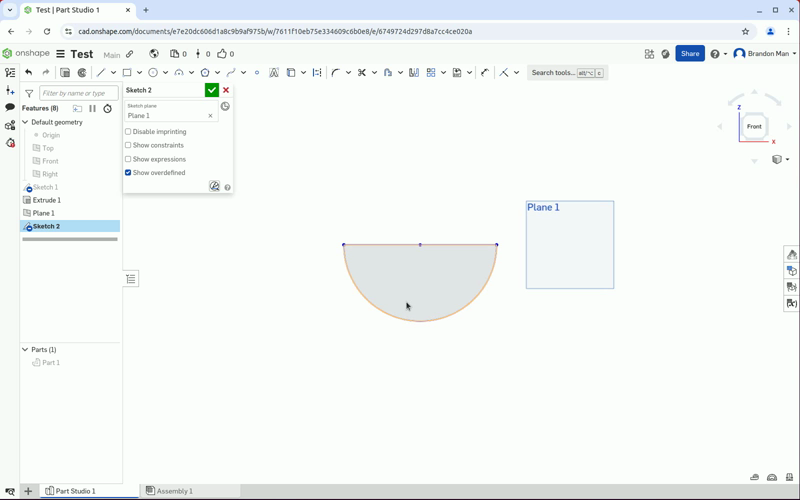
scroll(6)
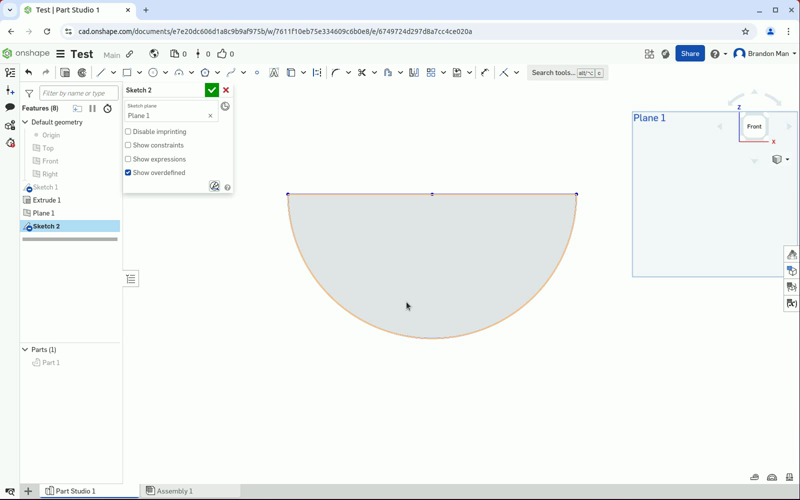
scroll(6)
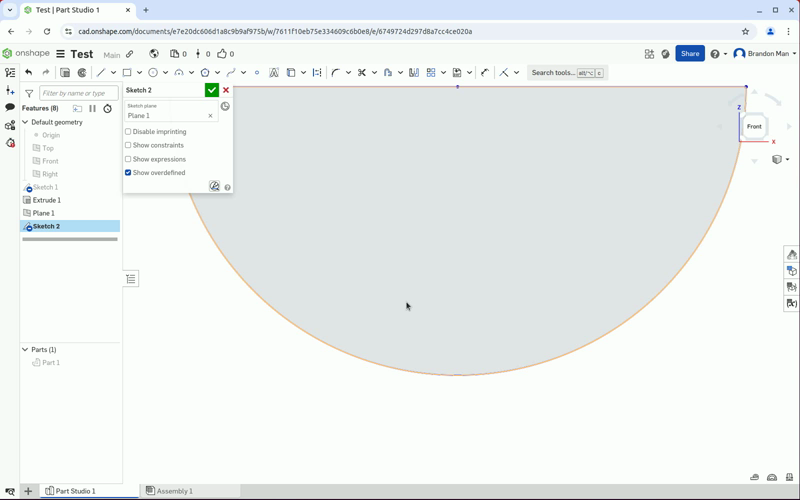
click(406, 301)
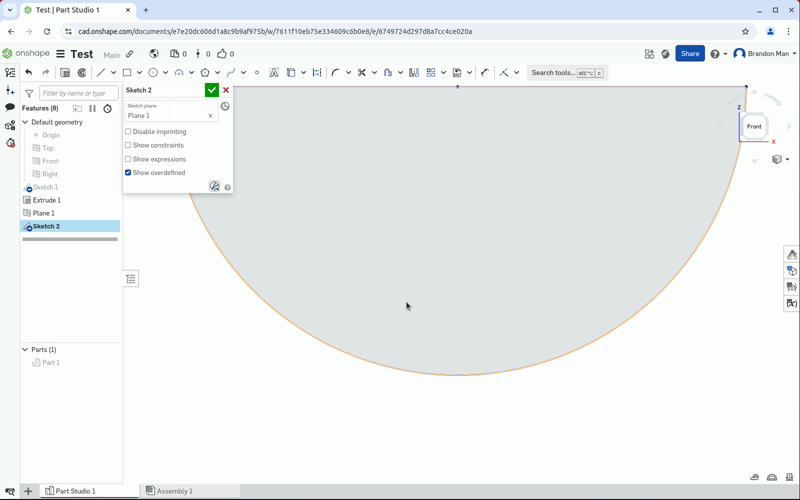
scroll(-6)
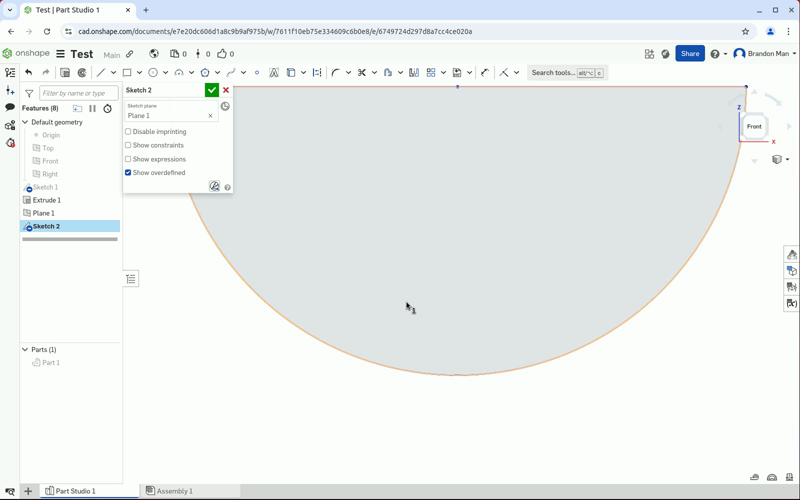
scroll(-6)
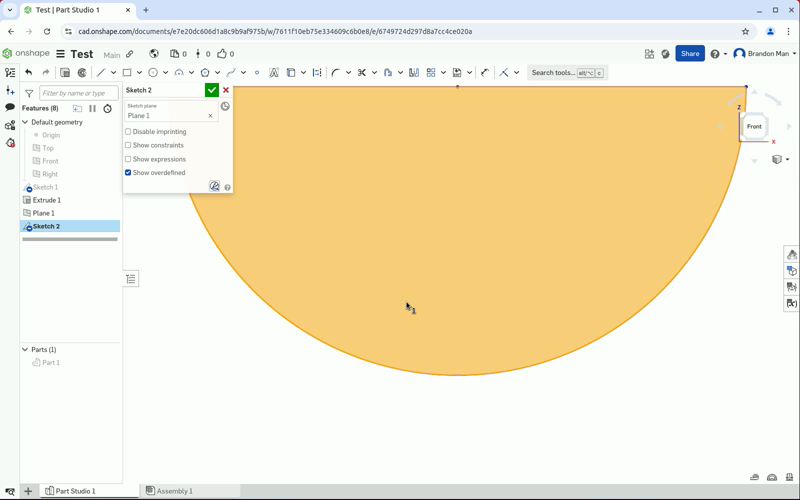
scroll(-6)
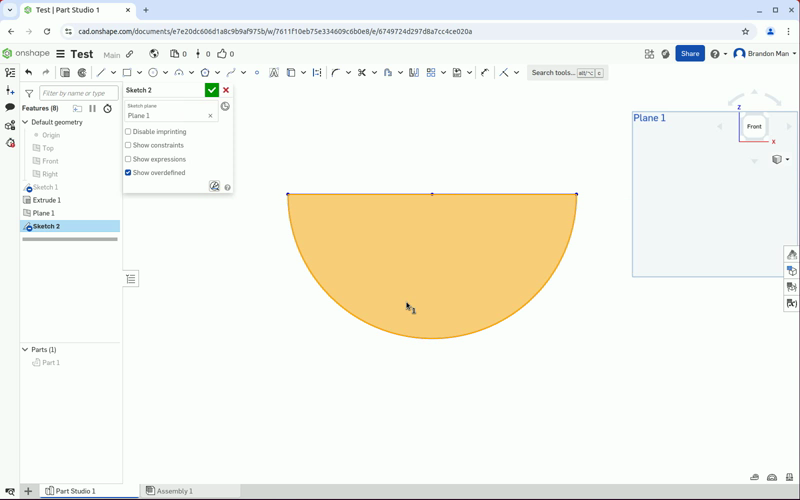
scroll(-6)
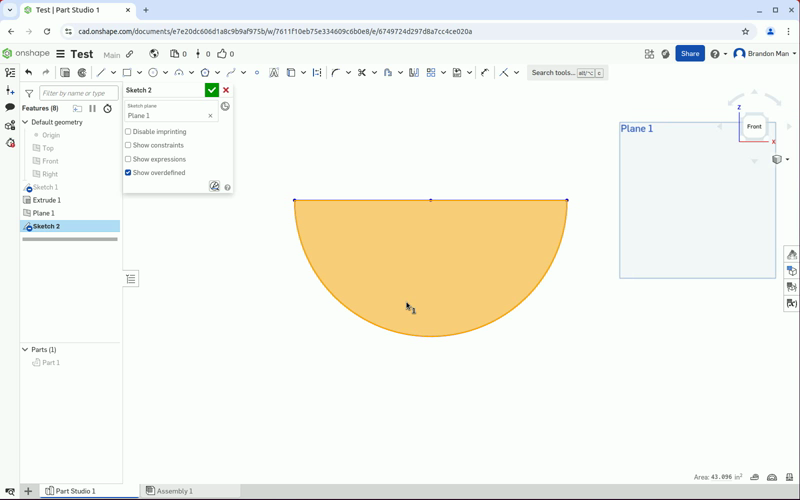
scroll(-6)
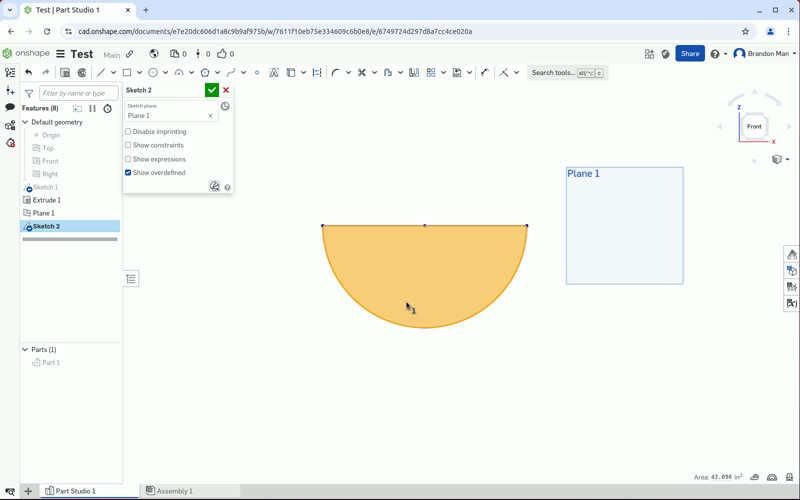
scroll(-6)
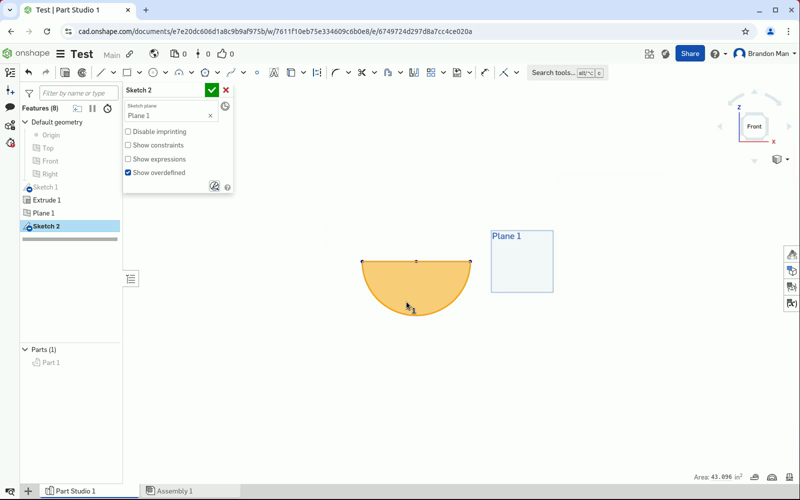
scroll(-6)
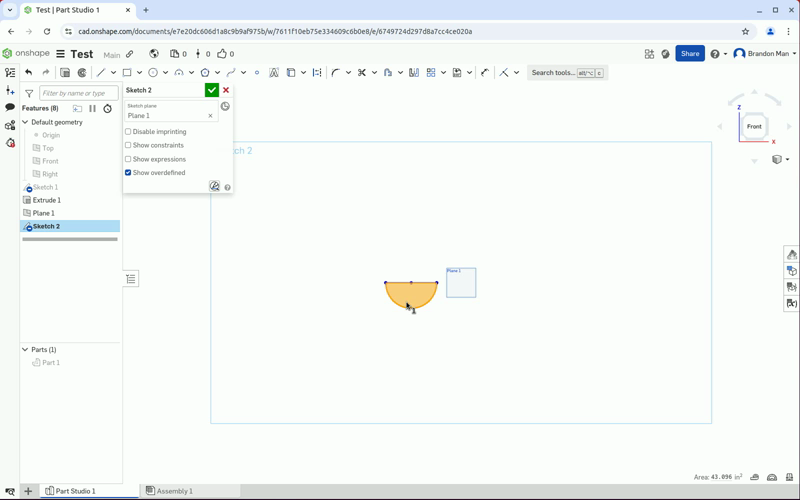
mouse_move(73, 352)
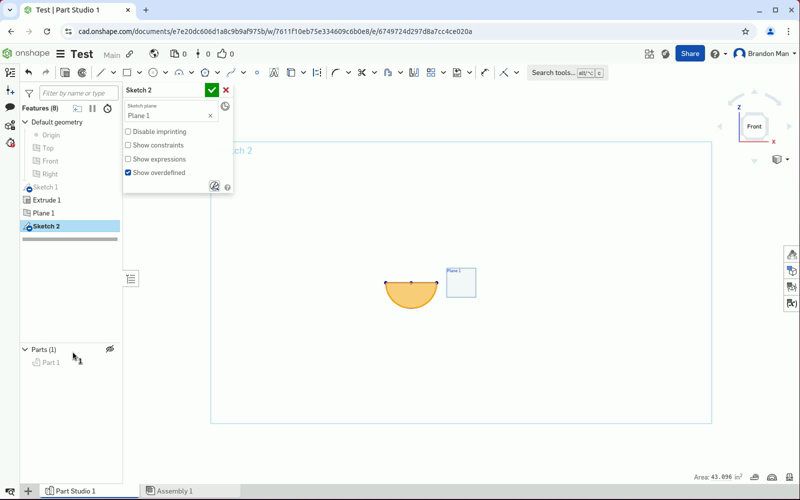
key(shift+y)
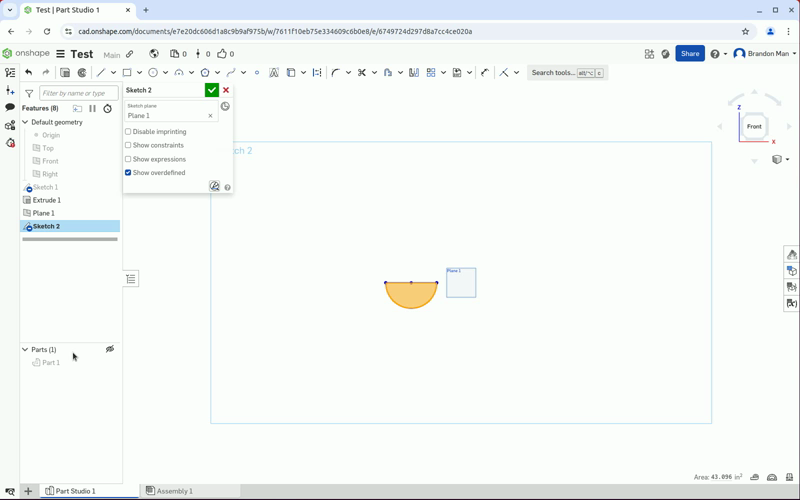
key(shift+e)
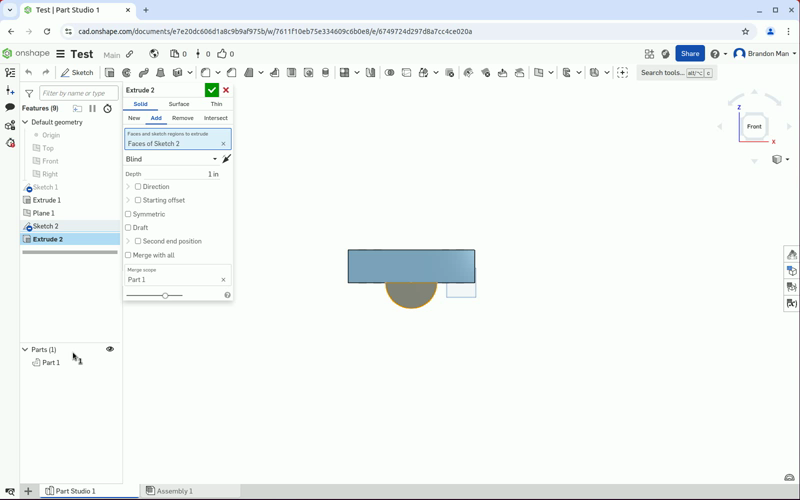
mouse_move(143, 106)
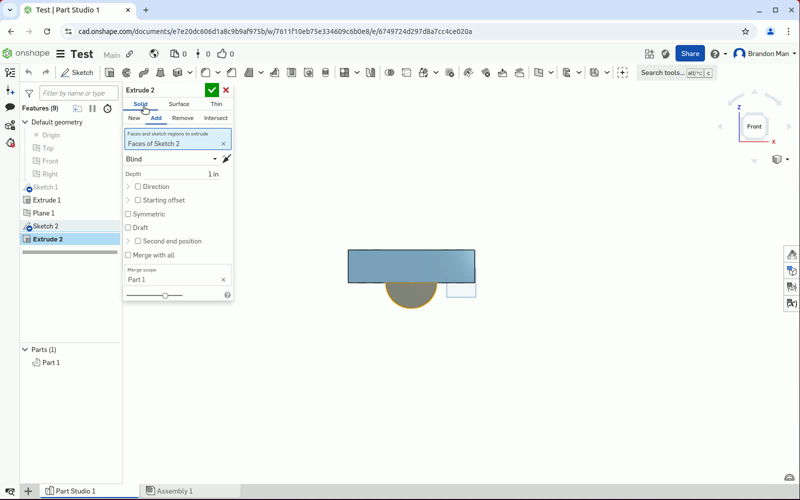
click(143, 106)
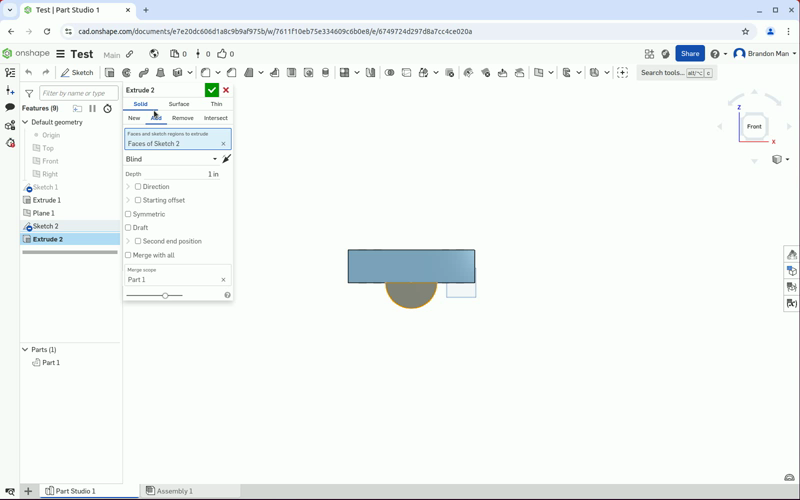
mouse_move(186, 120)
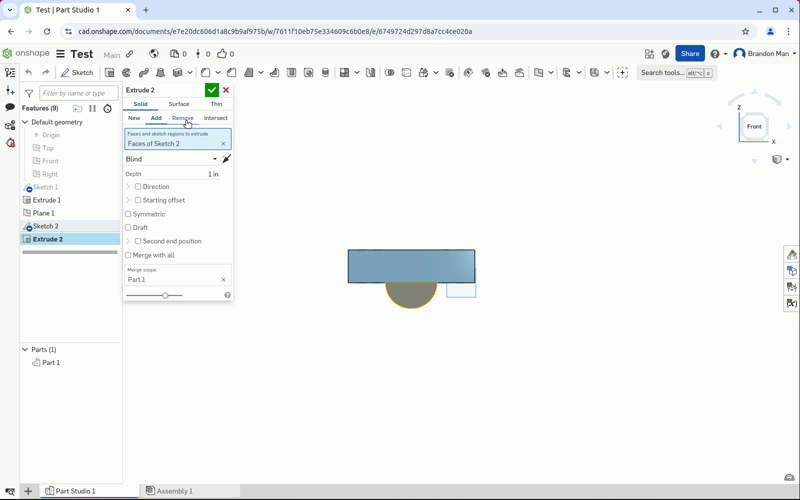
click(186, 120)
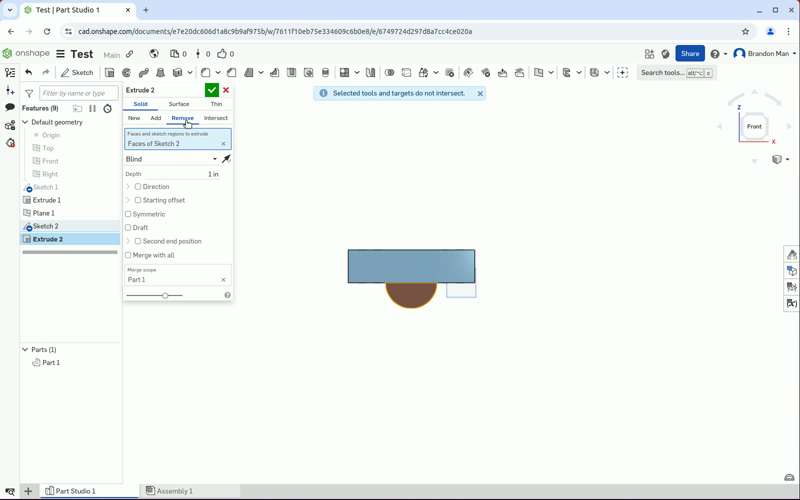
key(tab, 4)
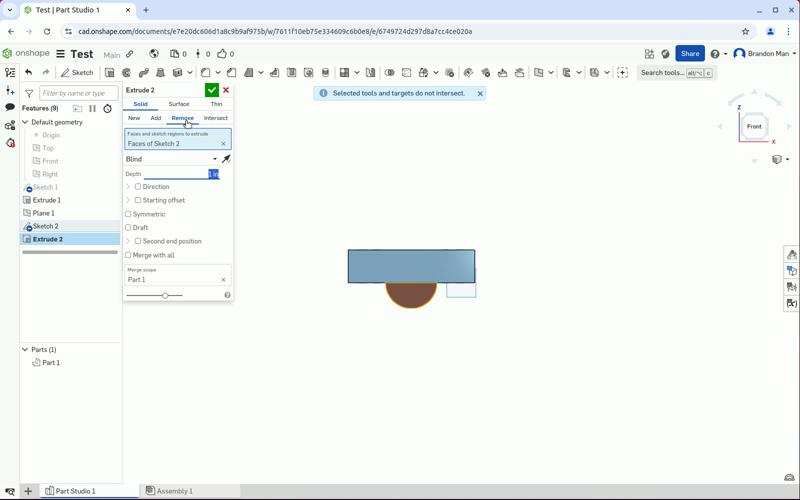
text(3.851)
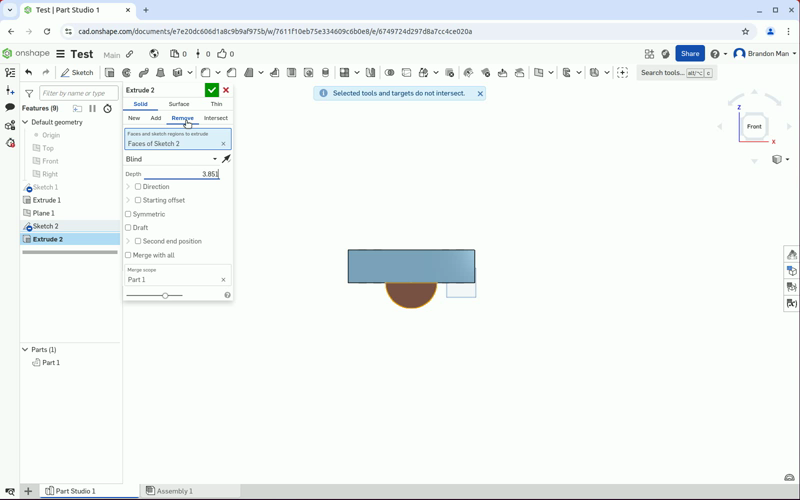
key(tab, 6)
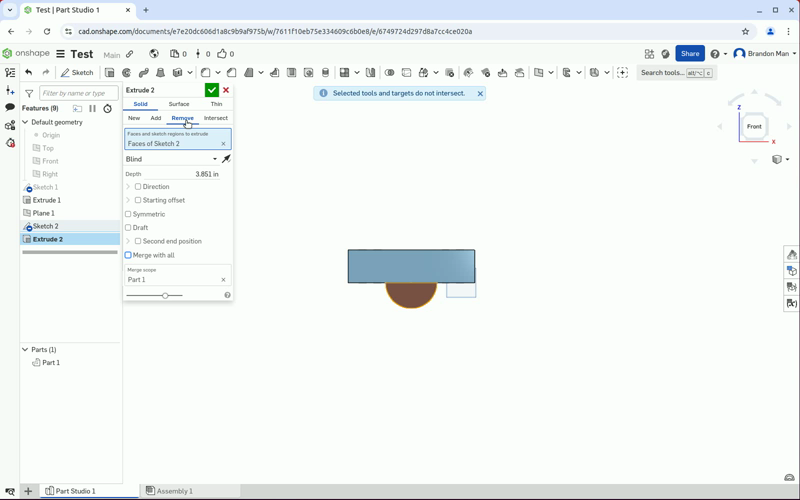
key(space)
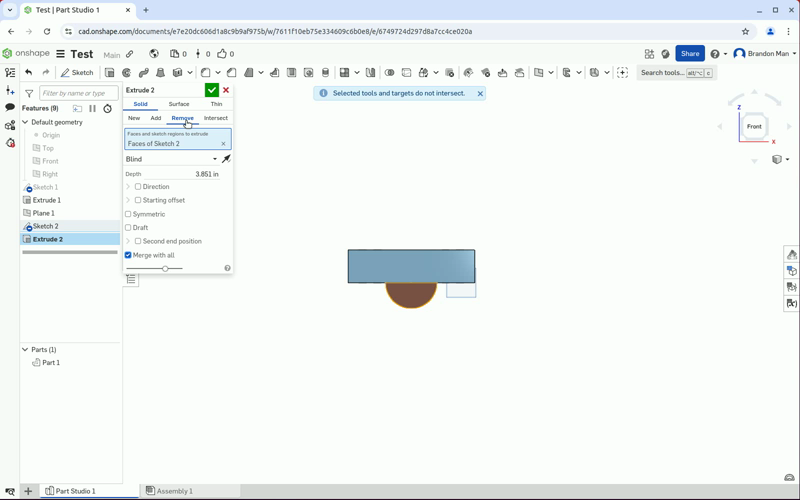
key(enter)
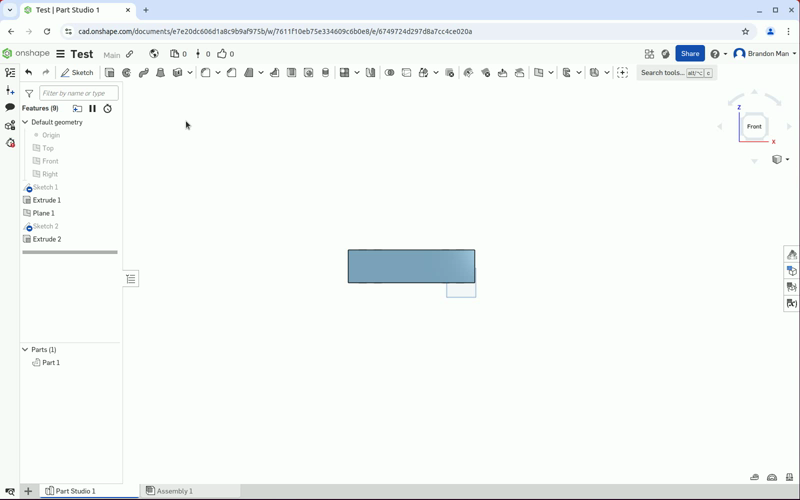
key(shift+h)
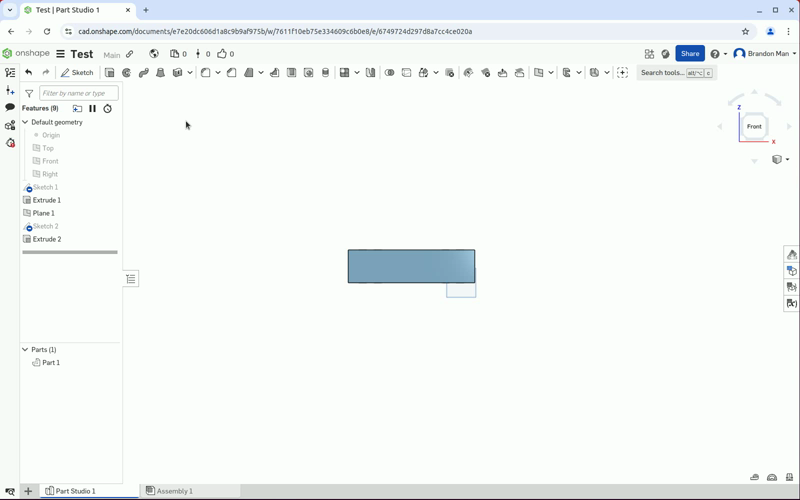
key(shift+h)
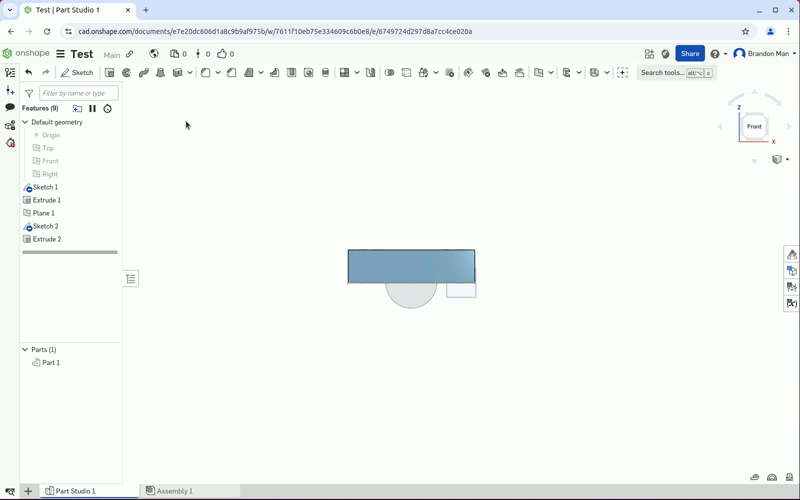
key(shift+7)
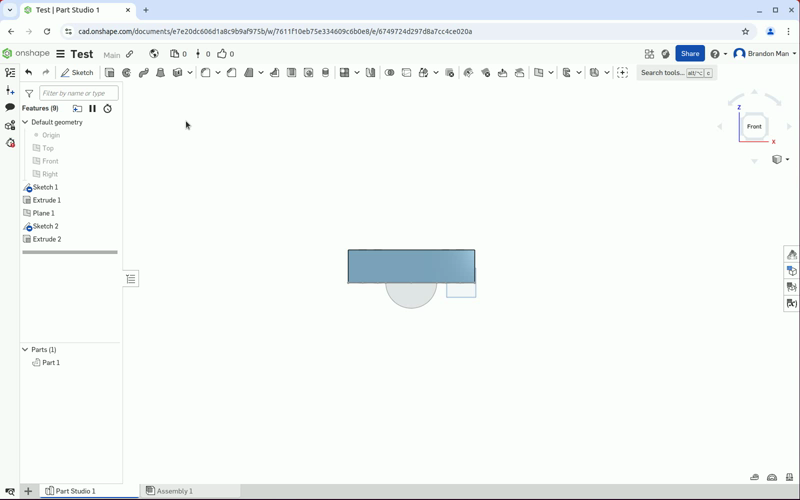
key(left, 2)
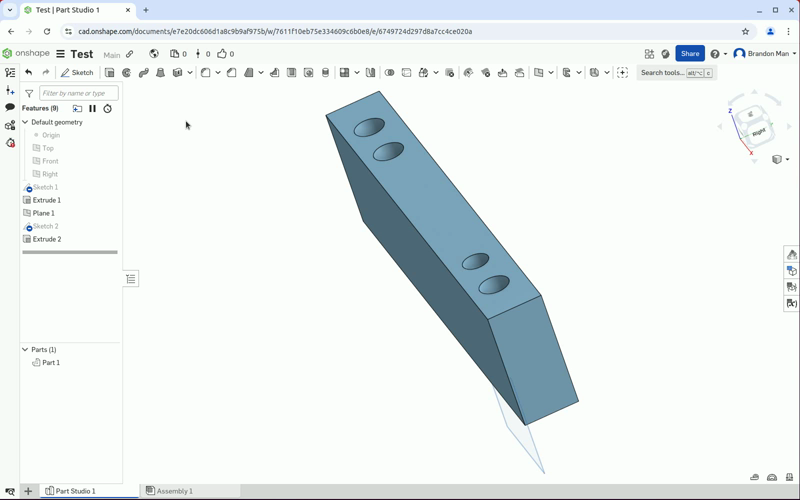
key(down, 2)
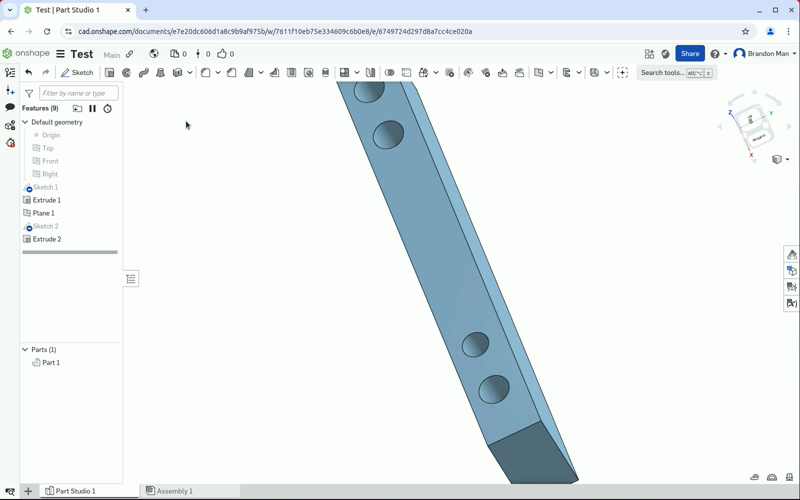
key(up, 2)
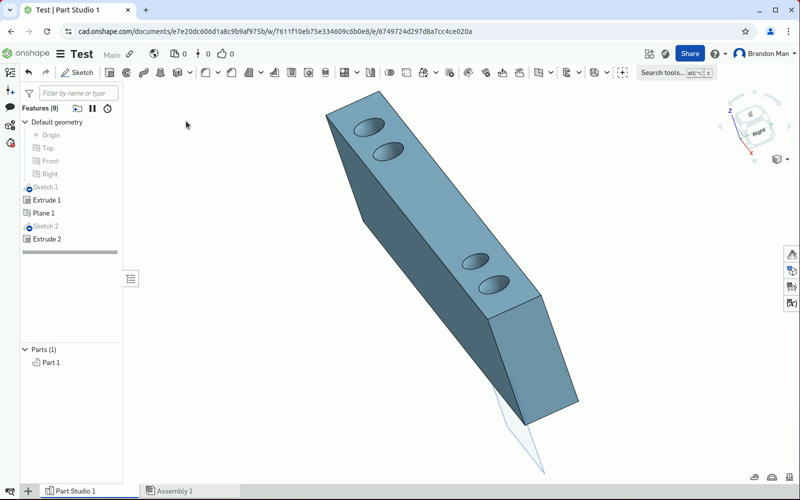
key(right, 2)
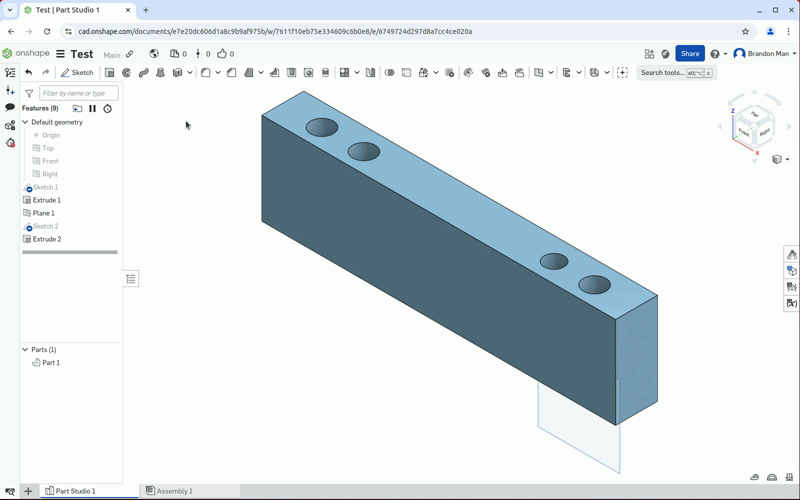
mouse_move(73, 189)
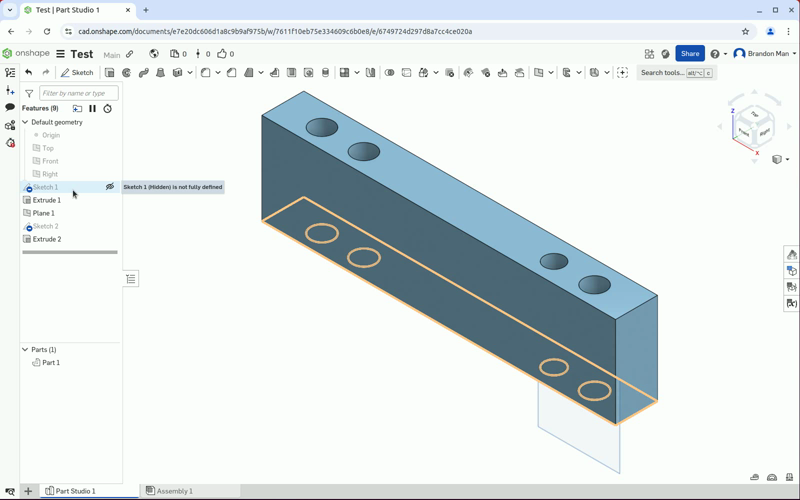
click(73, 189)